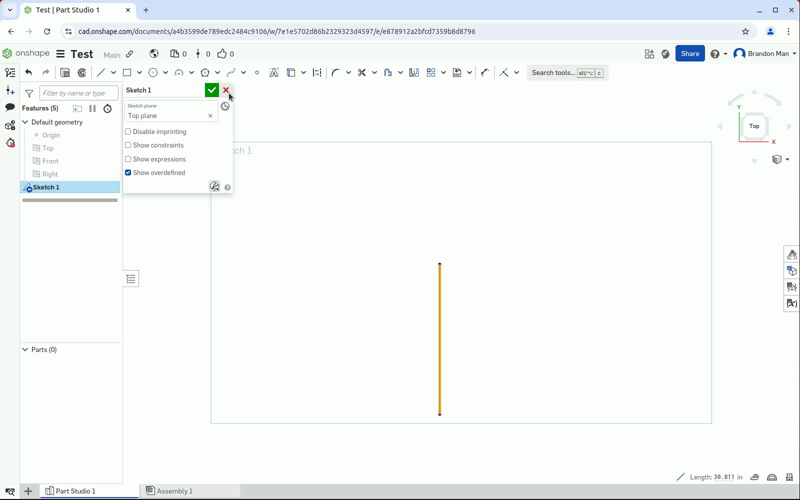
key(shift+h)
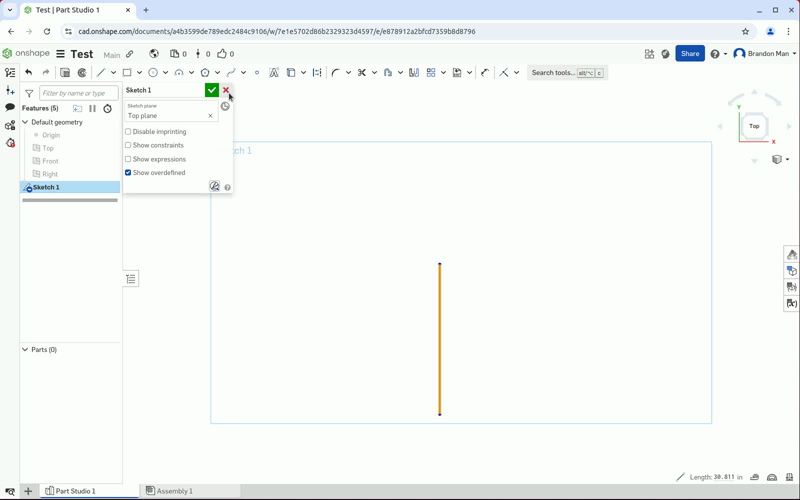
key(shift+s)
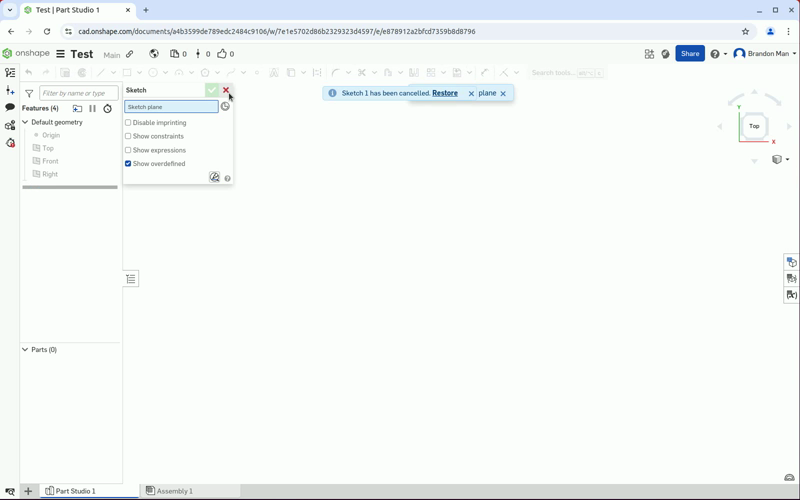
mouse_move(73, 150)
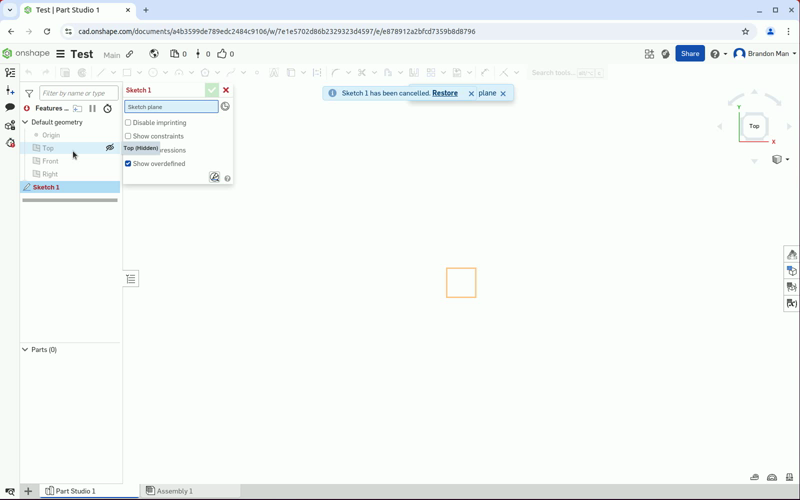
click(73, 150)
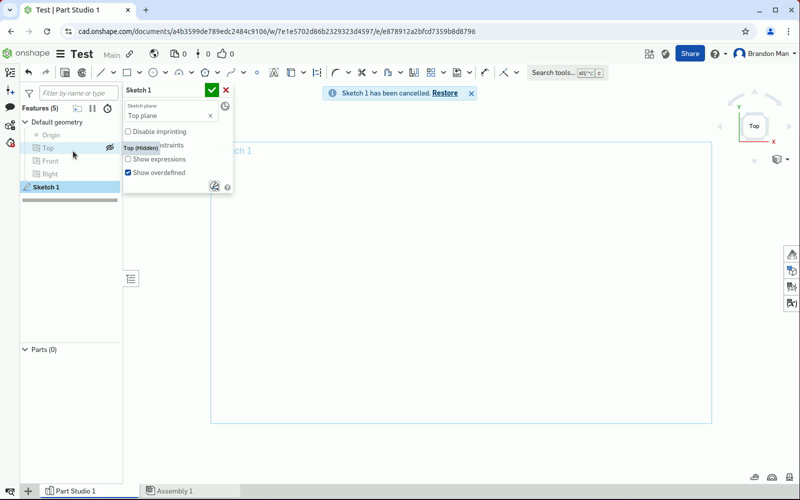
mouse_move(73, 352)
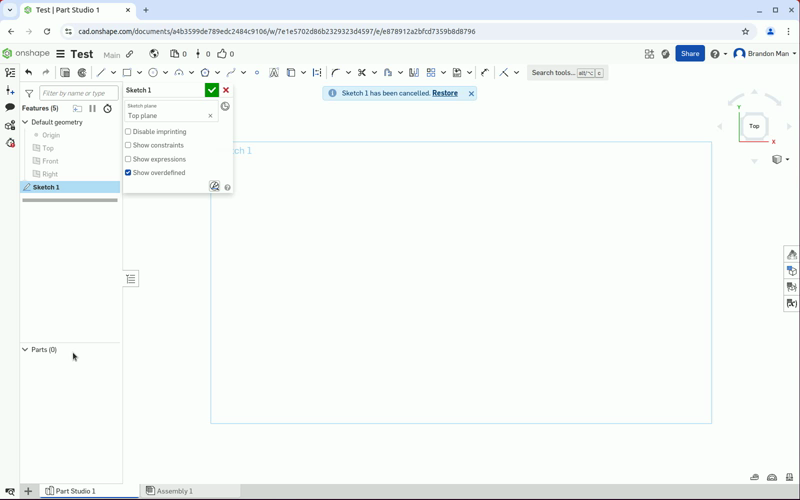
key(y)
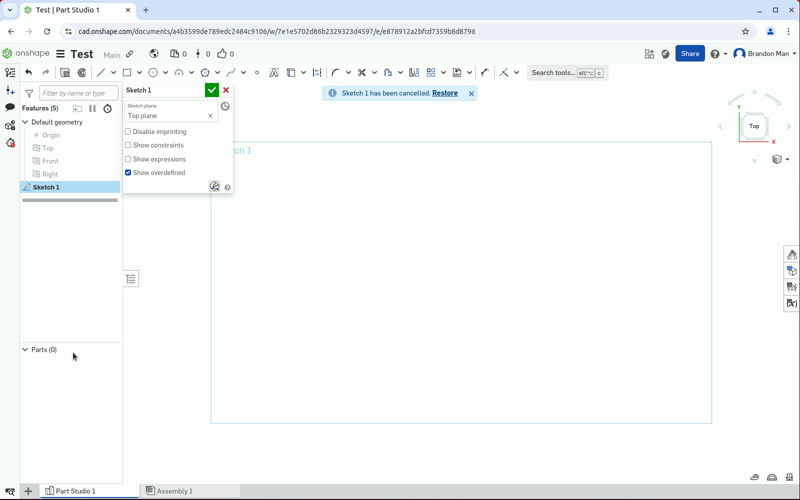
key(l)
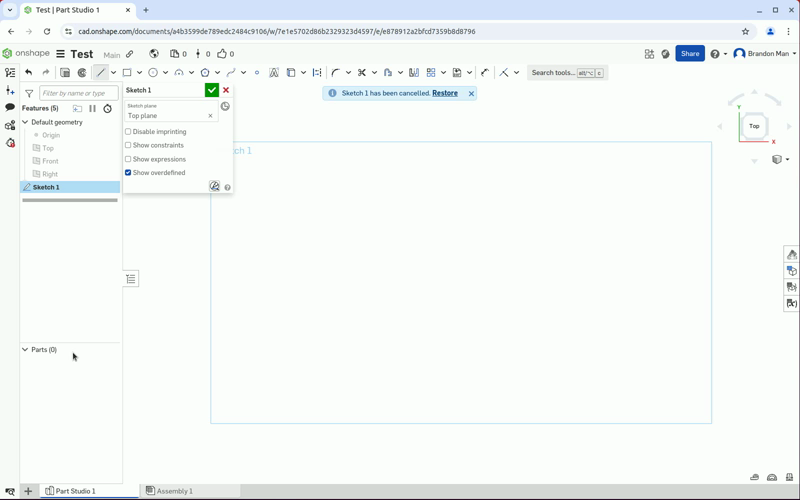
key_down(shift)
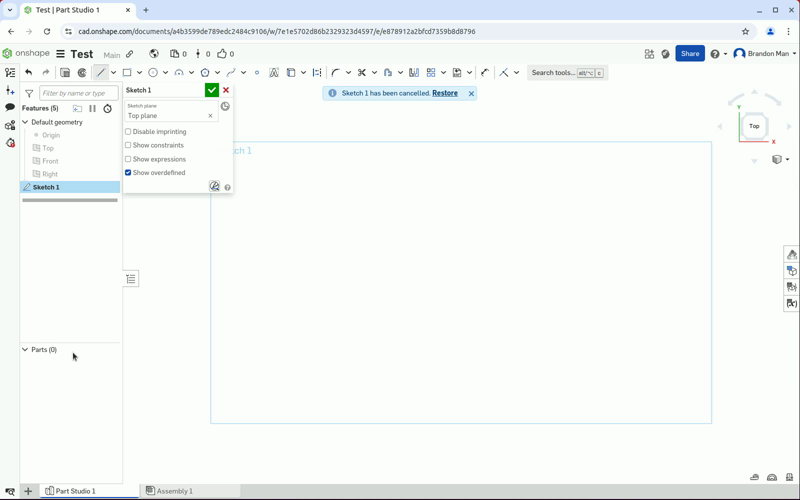
mouse_move(352, 395)
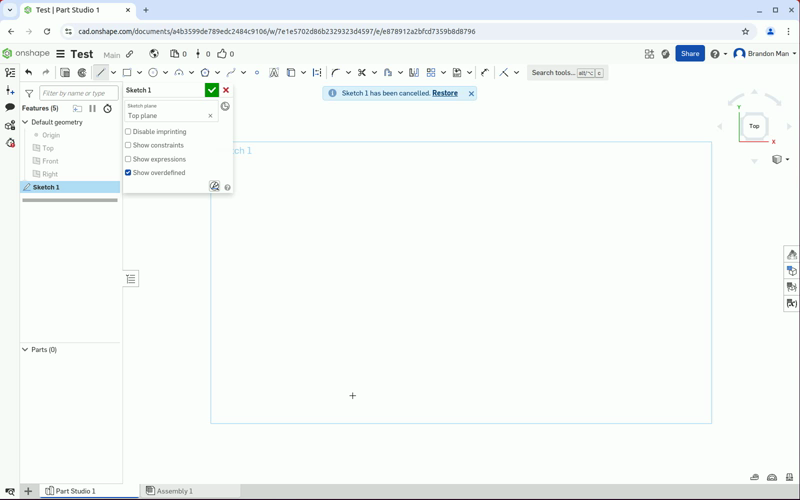
click(352, 395)
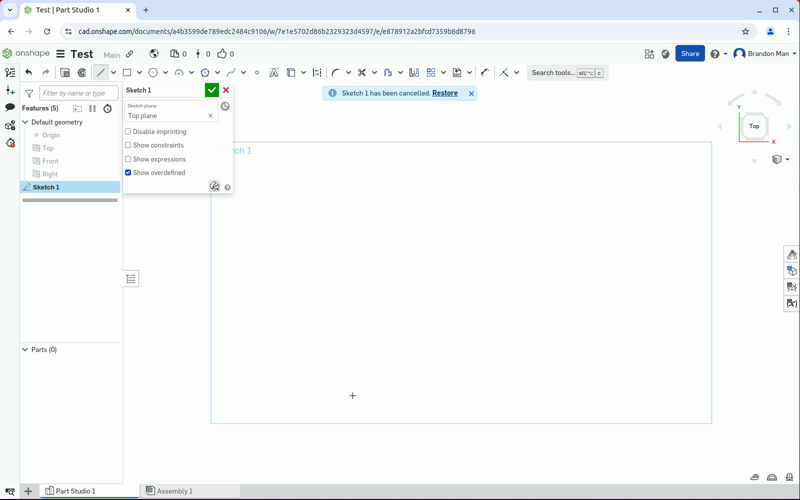
key_up(shift)
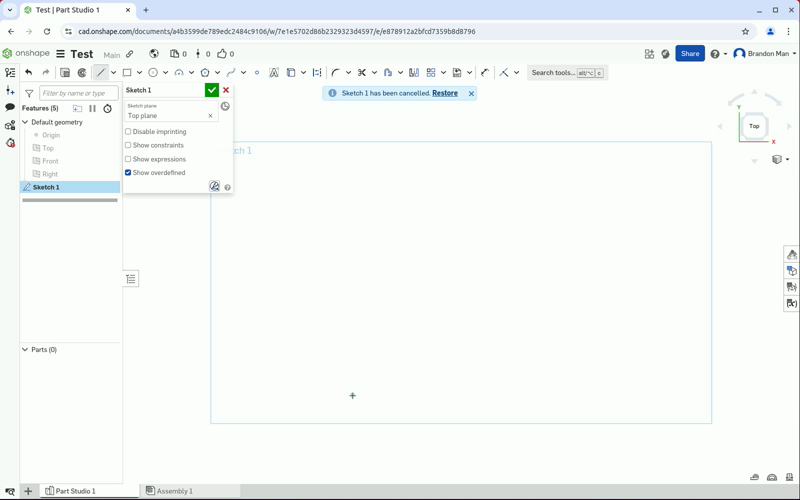
key_down(shift)
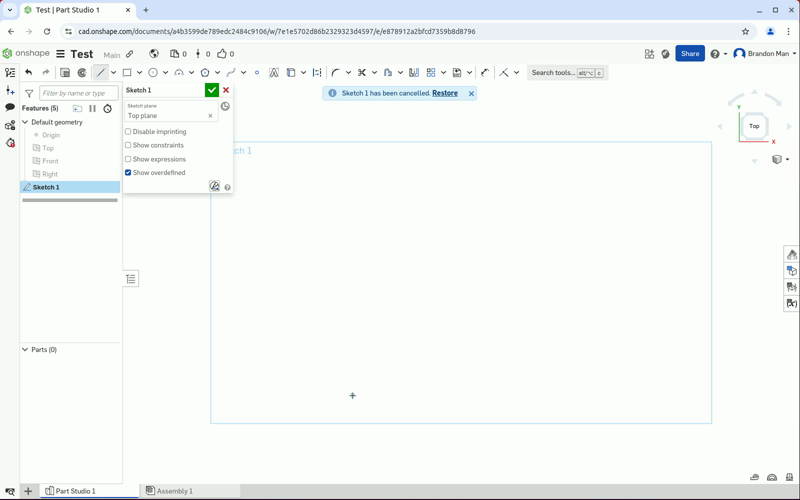
mouse_move(567, 395)
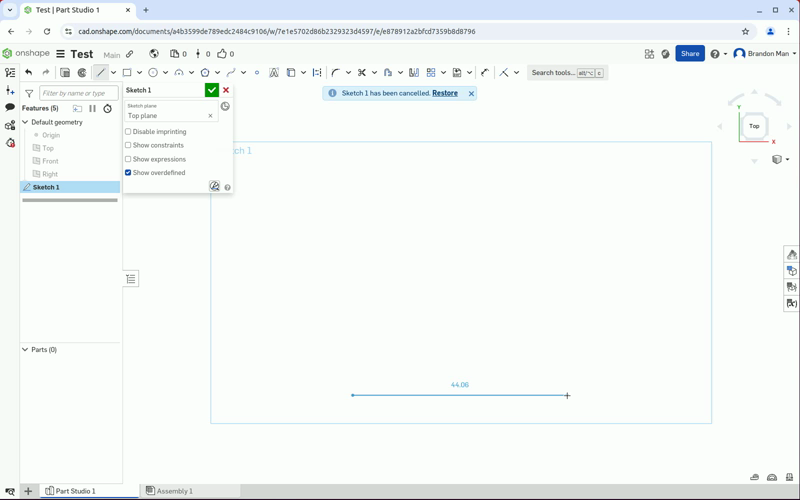
click(567, 395)
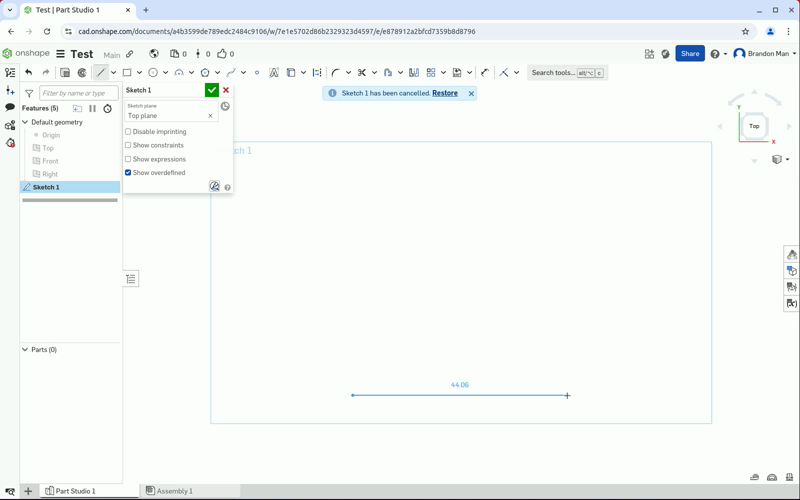
key_up(shift)
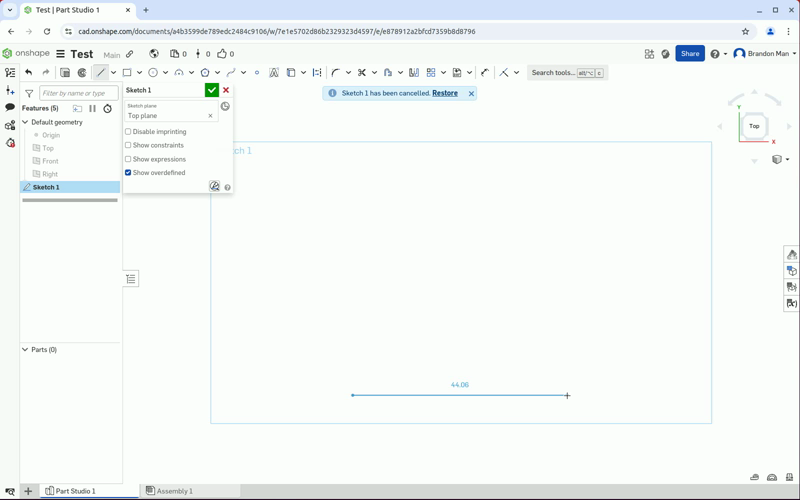
key_down(shift)
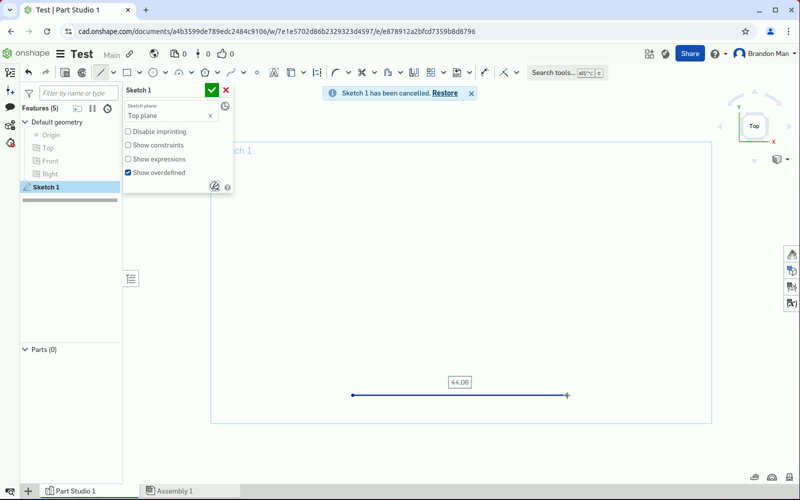
mouse_move(567, 171)
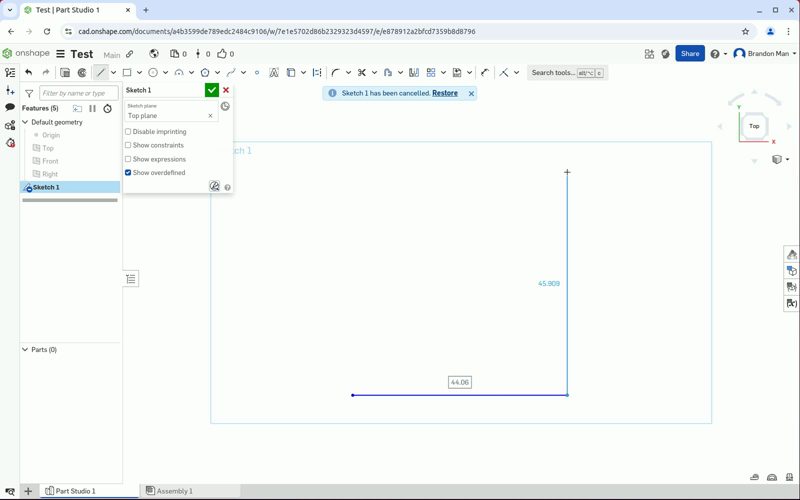
click(567, 171)
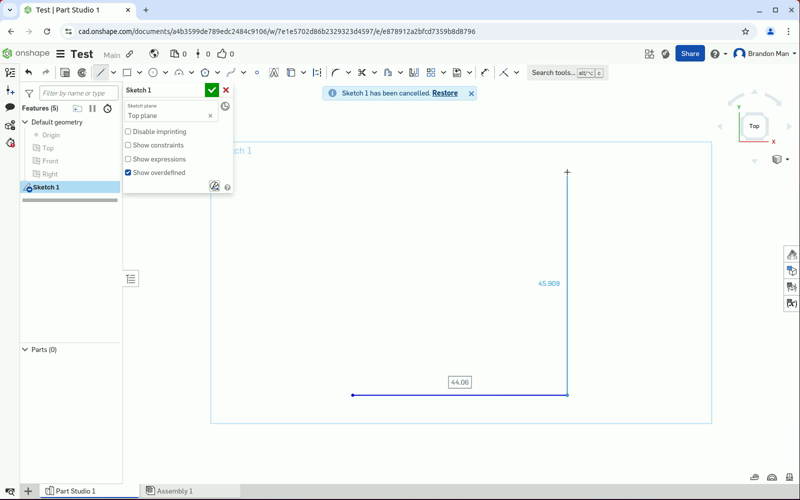
key_up(shift)
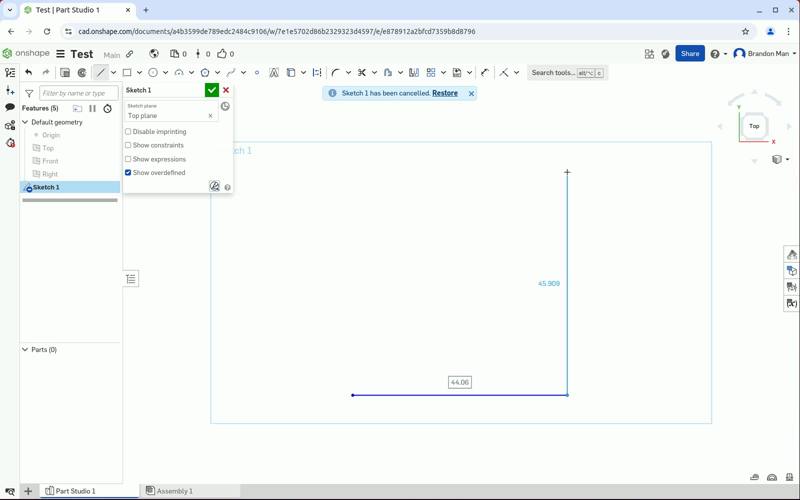
key_down(shift)
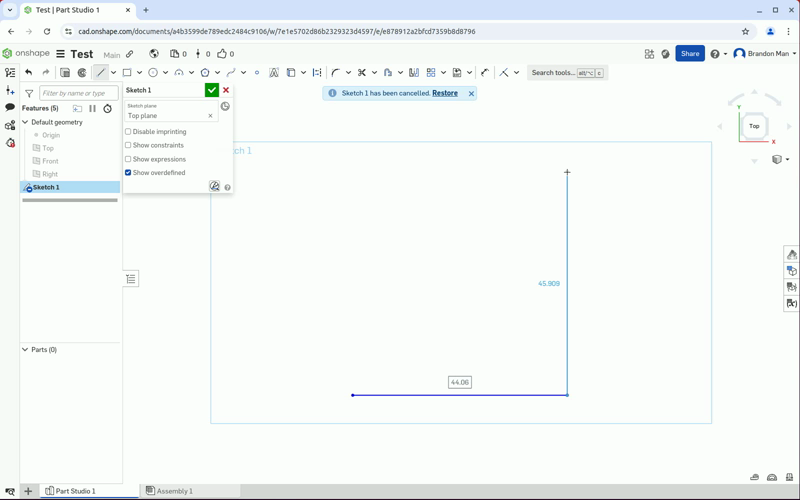
mouse_move(352, 171)
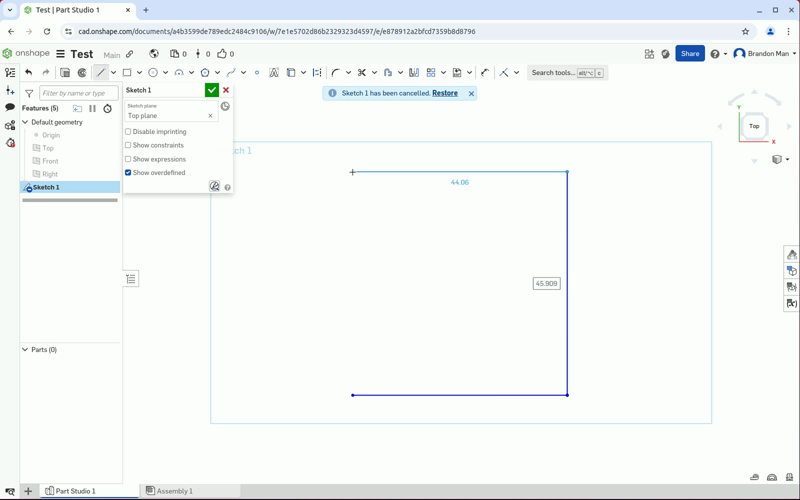
click(352, 171)
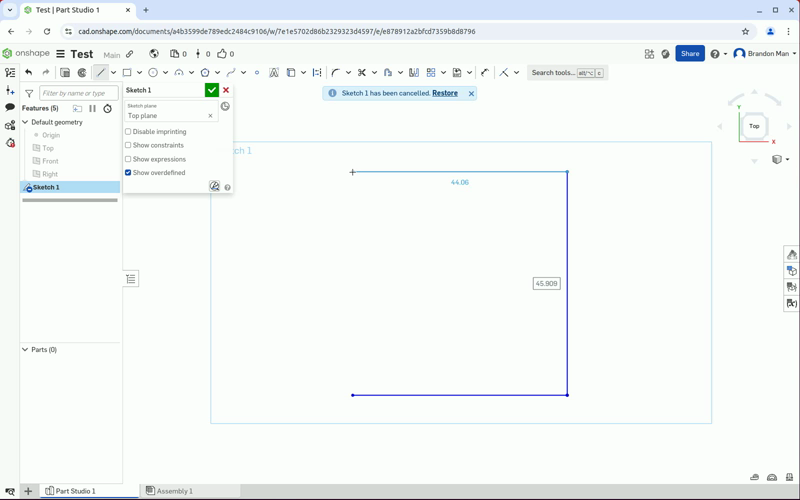
key_up(shift)
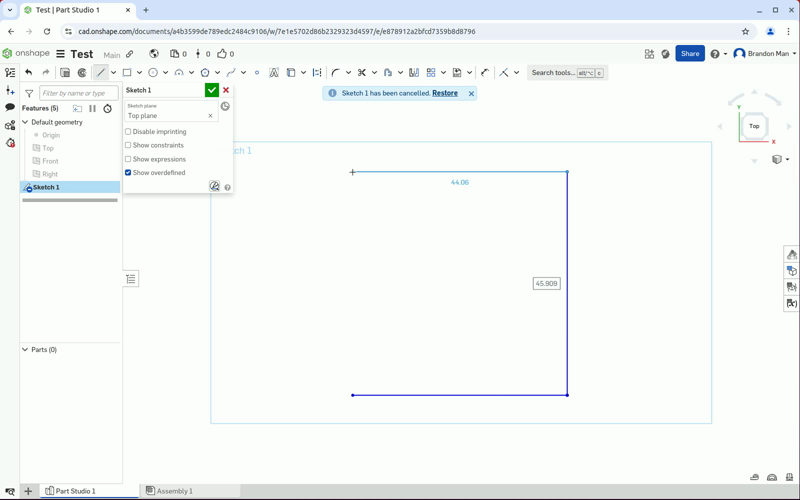
key_down(shift)
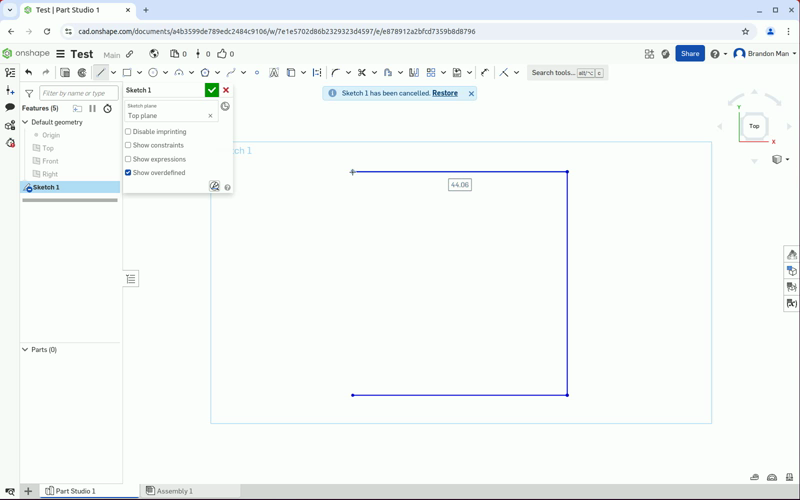
mouse_move(352, 395)
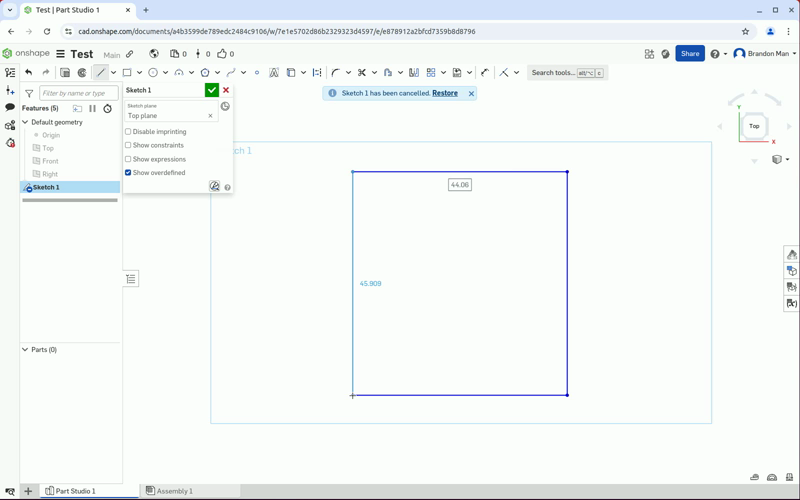
key_up(shift)
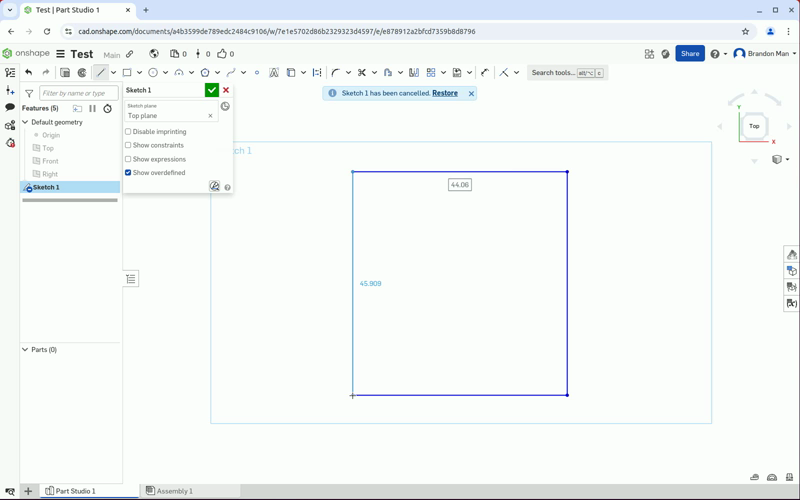
click(352, 395)
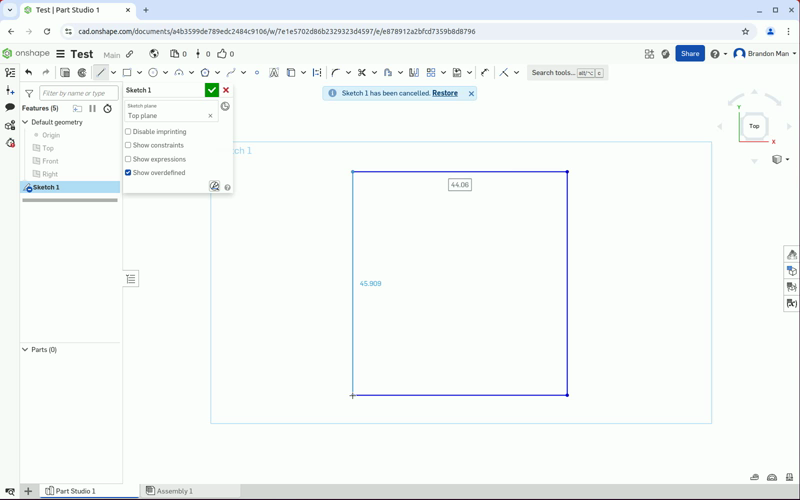
key(esc)
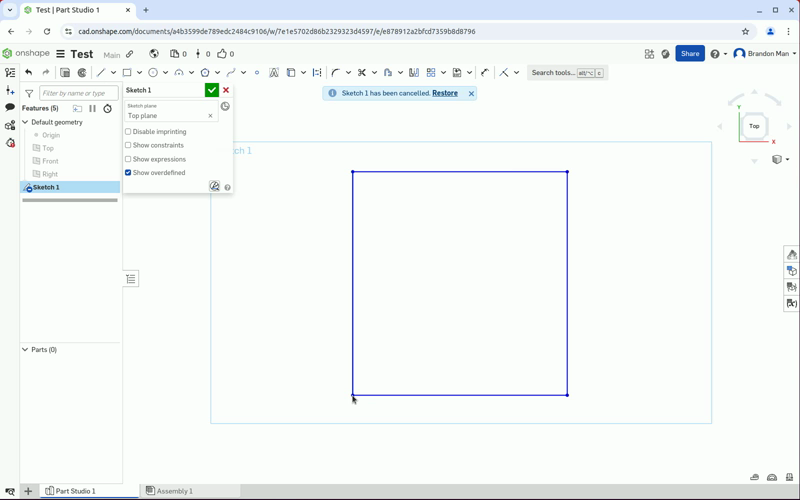
mouse_move(485, 295)
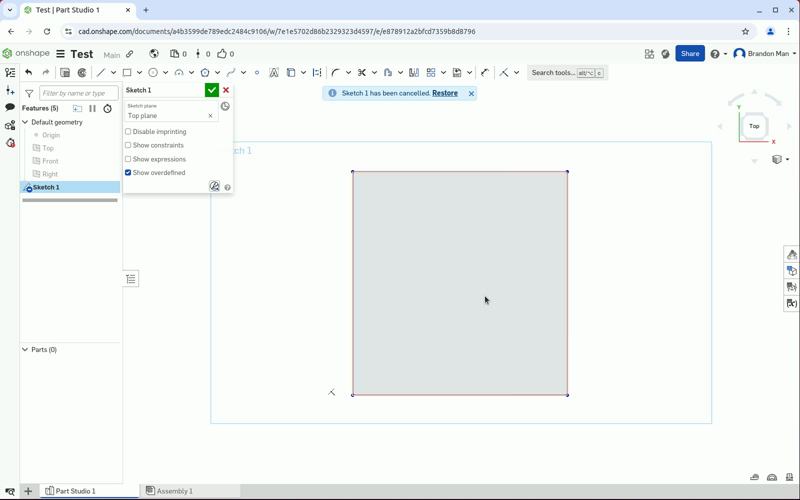
click(485, 295)
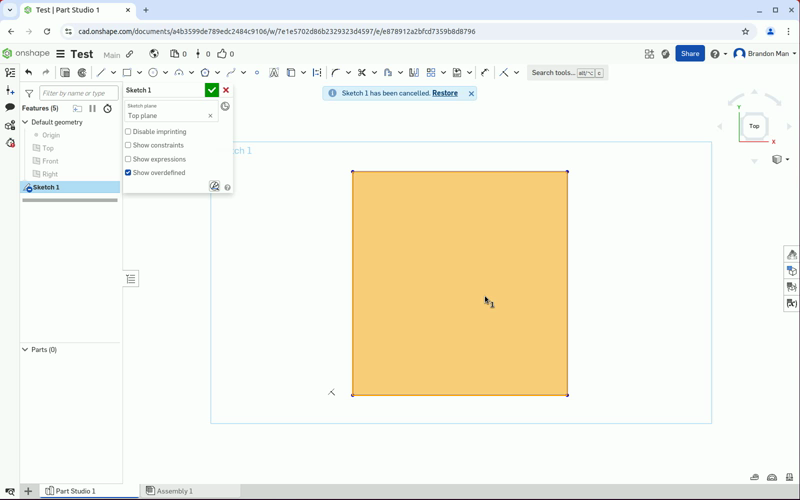
mouse_move(73, 352)
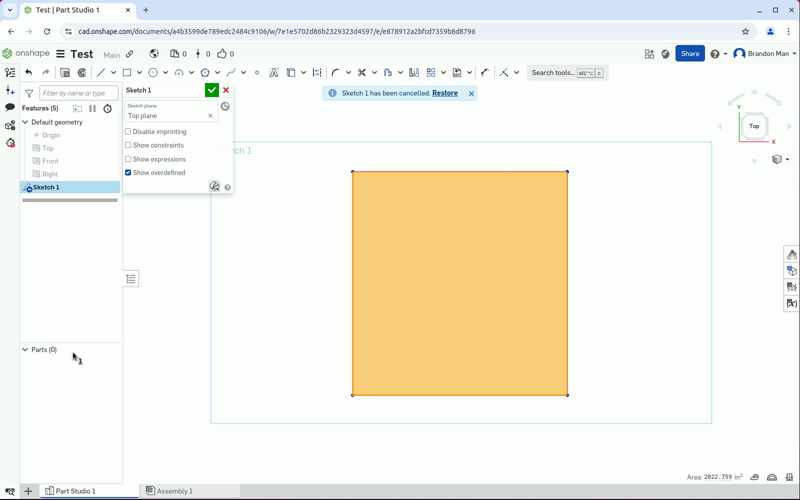
key(shift+y)
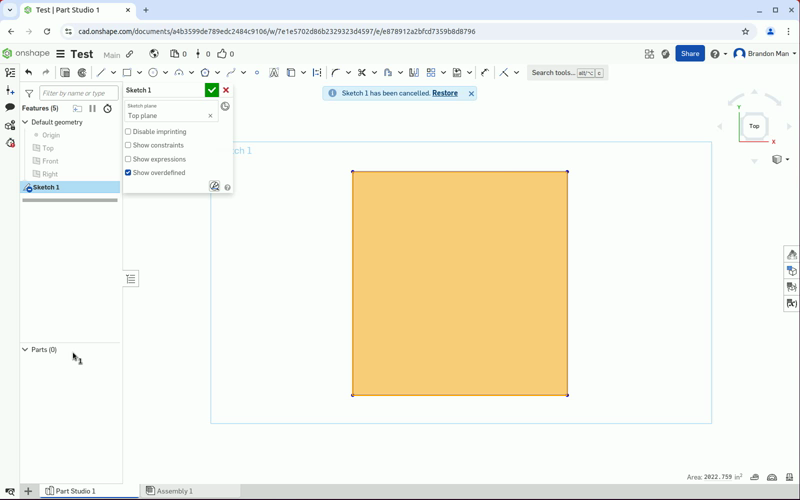
key(shift+e)
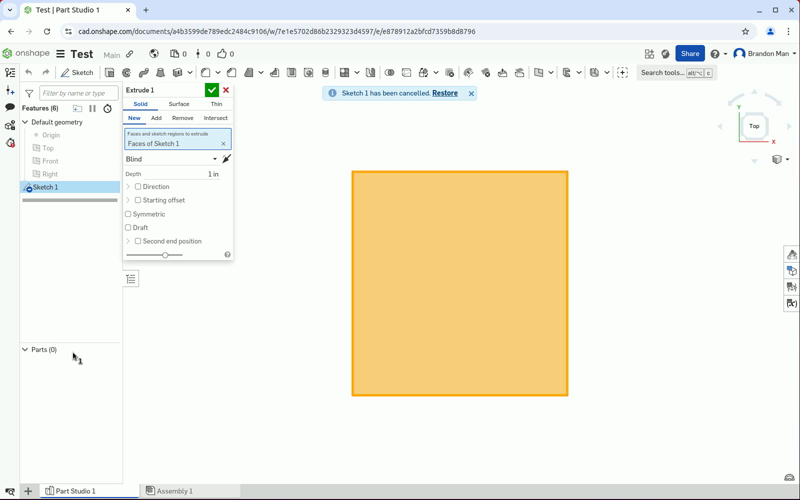
mouse_move(143, 106)
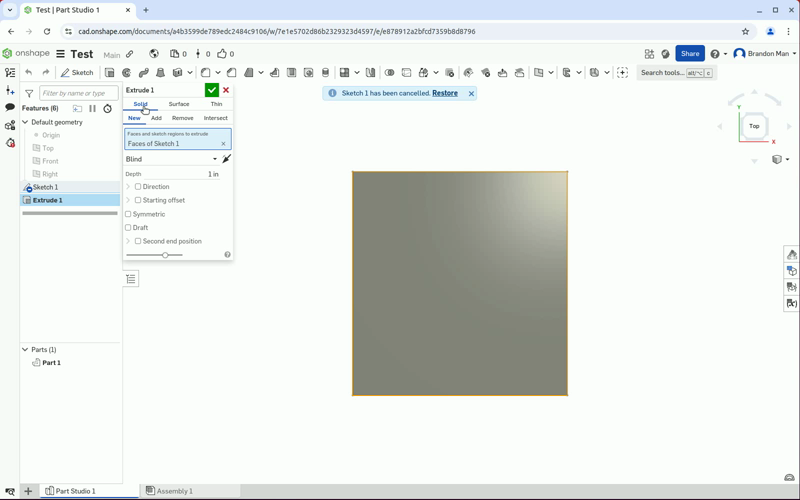
click(143, 106)
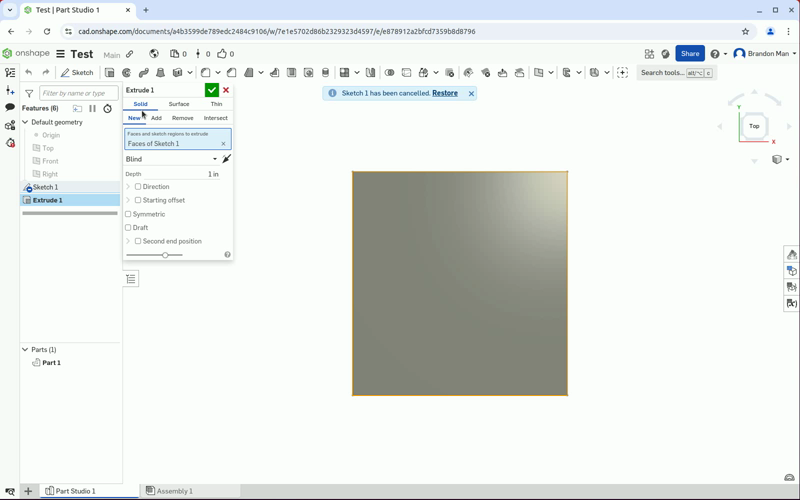
mouse_move(137, 120)
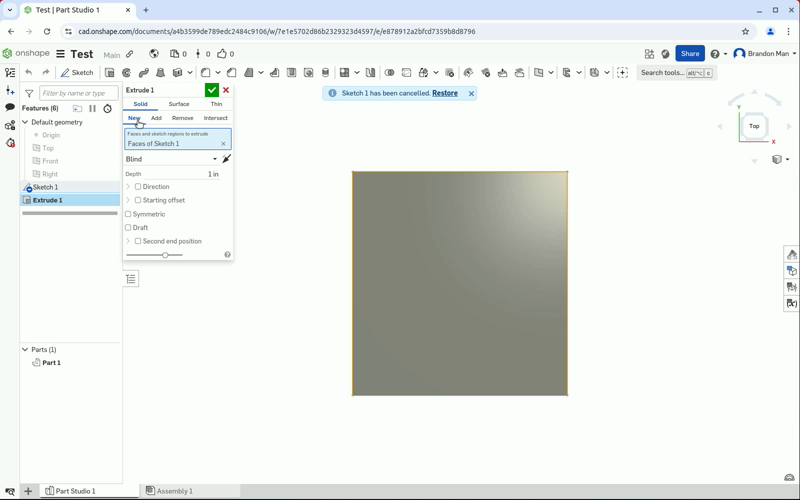
click(137, 120)
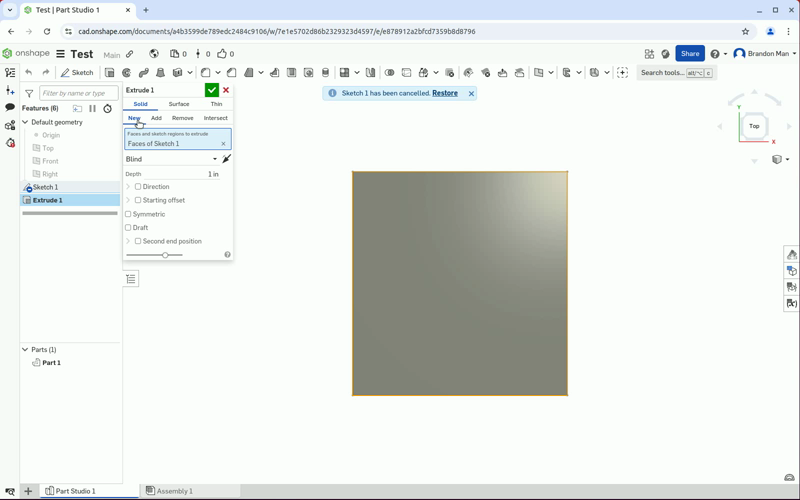
key(tab, 4)
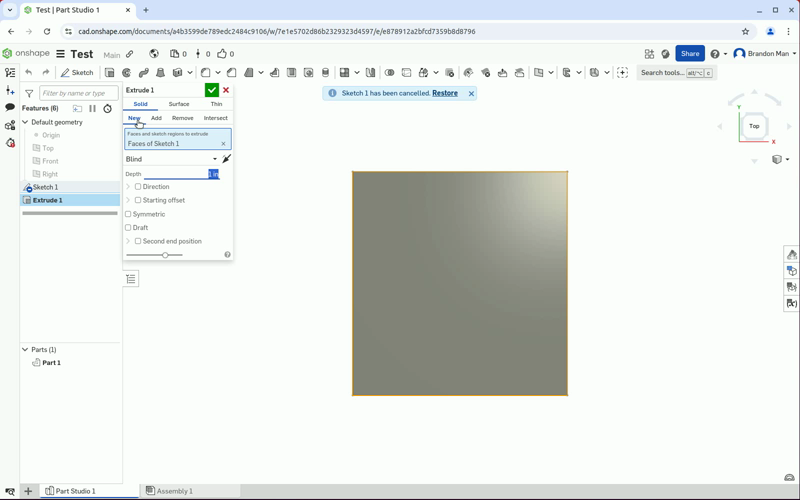
text(0.481)
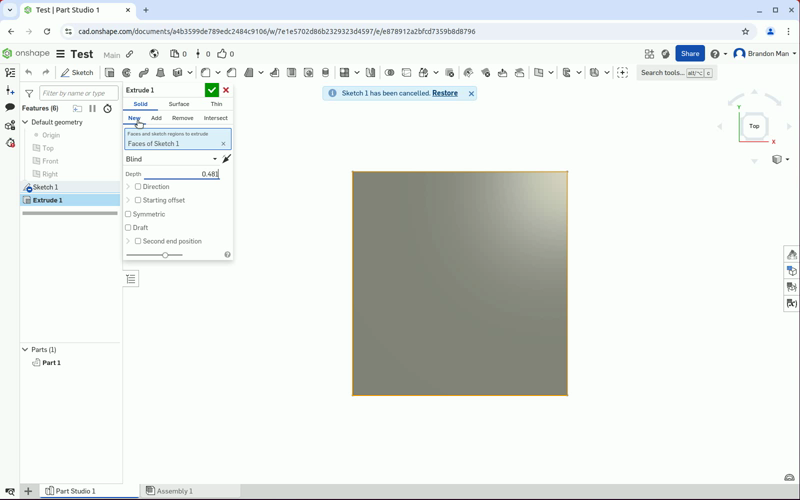
key(enter)
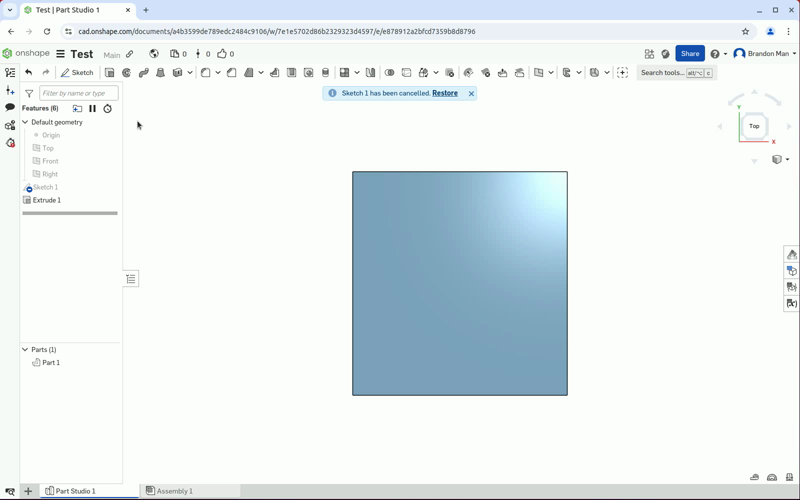
key(shift+h)
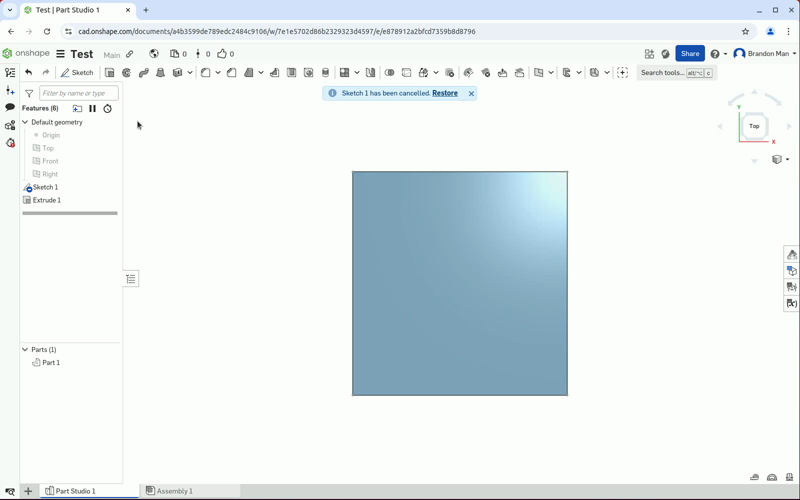
key(shift+h)
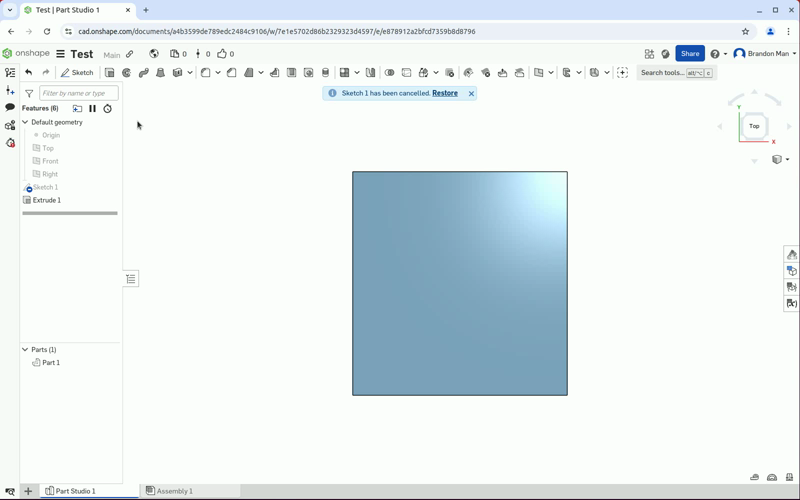
mouse_move(73, 189)
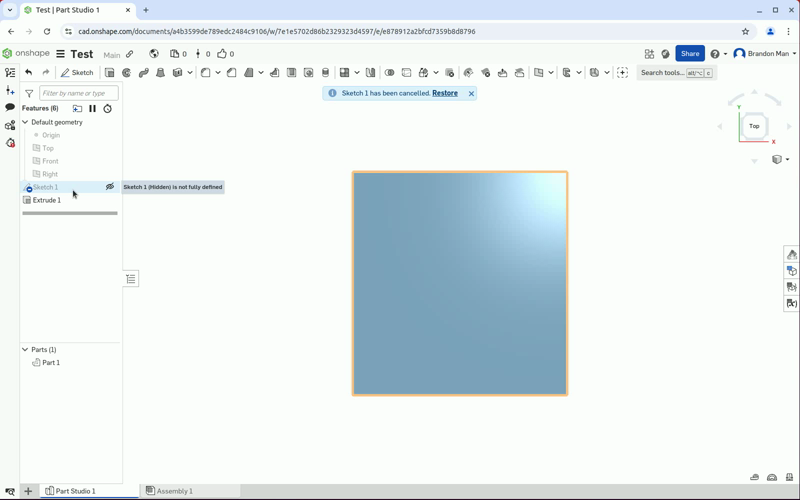
click(73, 189)
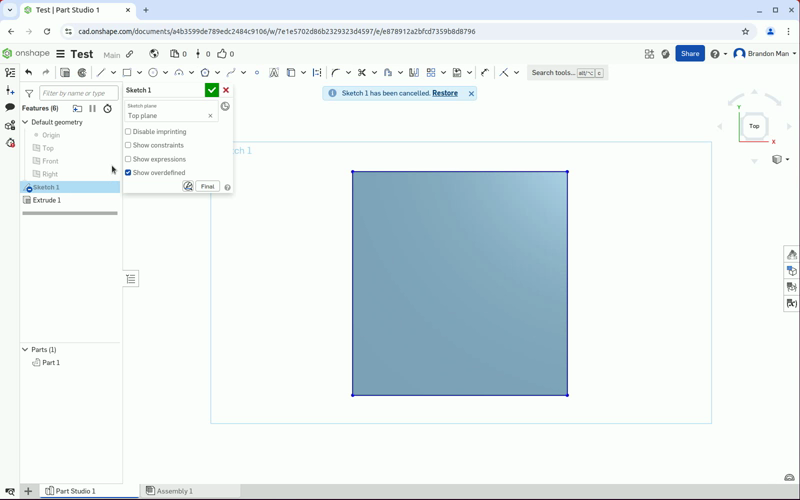
mouse_move(229, 92)
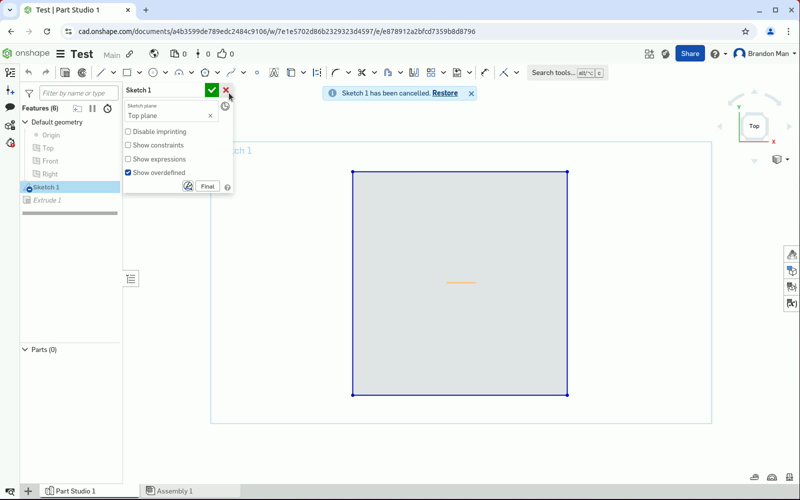
click(229, 92)
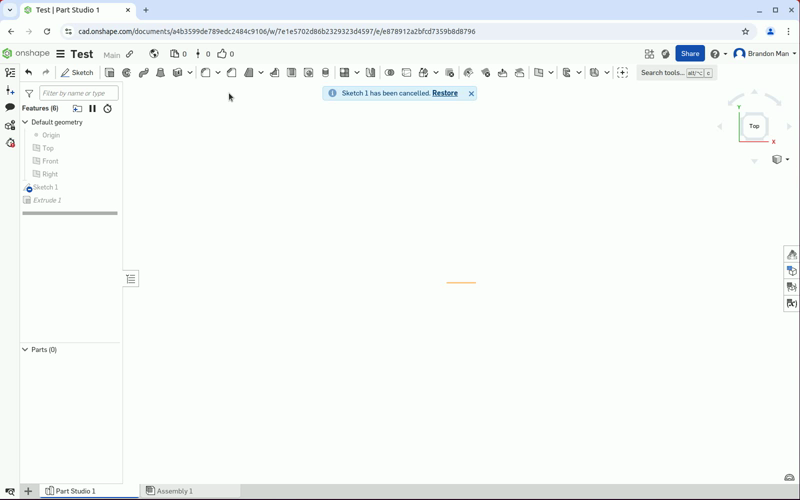
mouse_move(541, 75)
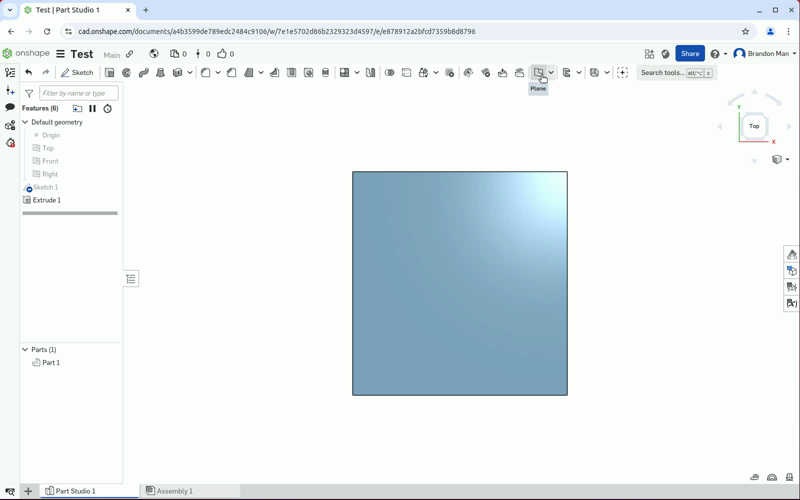
click(541, 75)
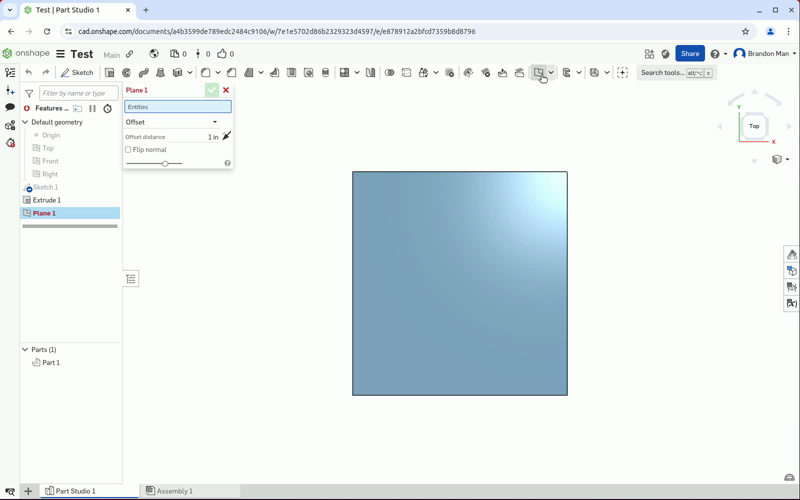
mouse_move(73, 150)
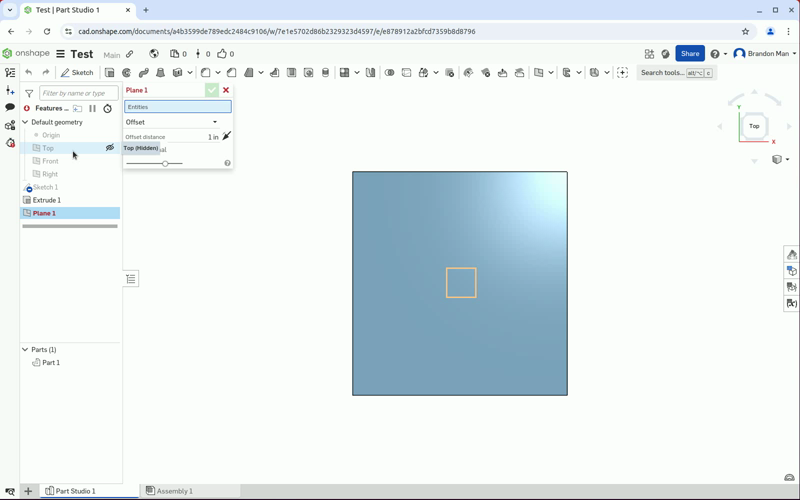
click(73, 150)
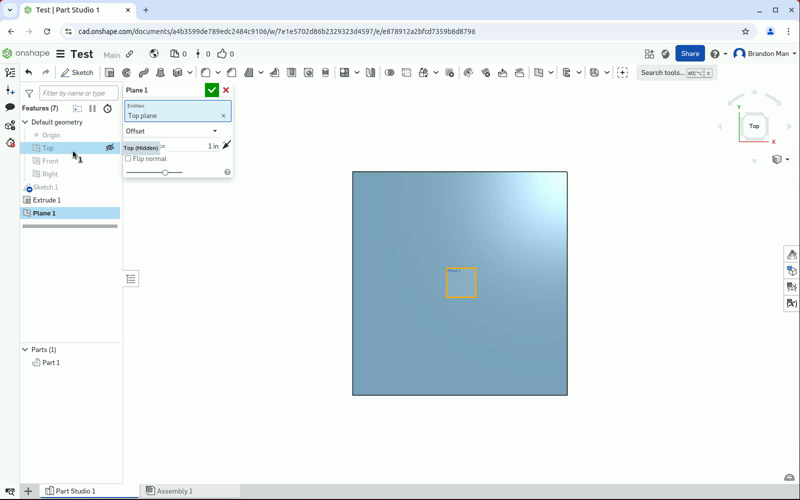
key(tab, 2)
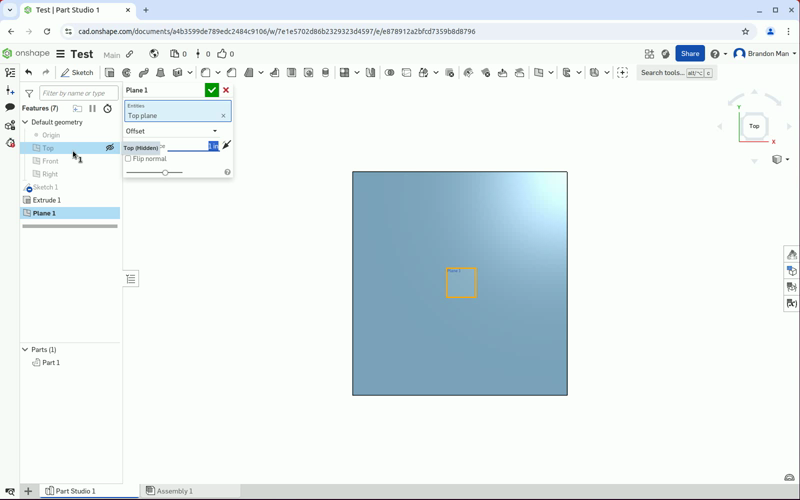
text(0.493)
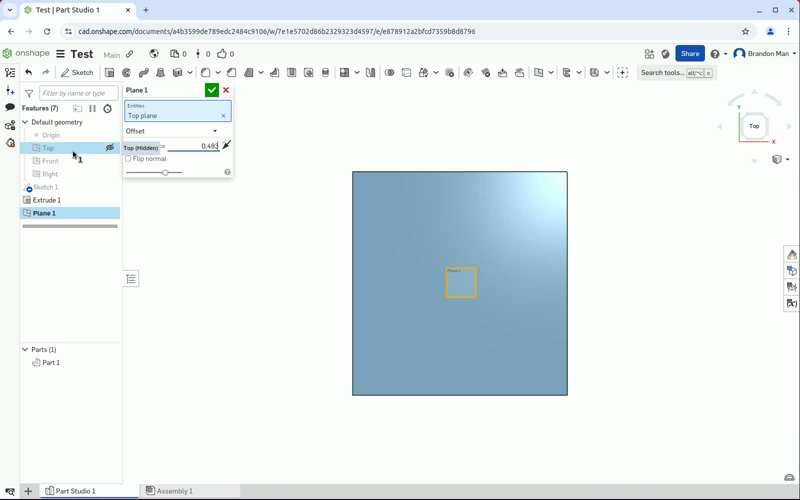
key(enter, 2)
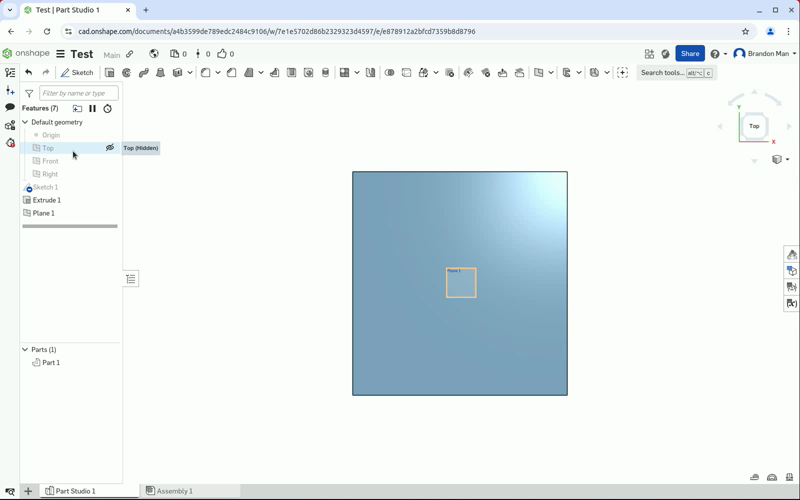
key(shift+s)
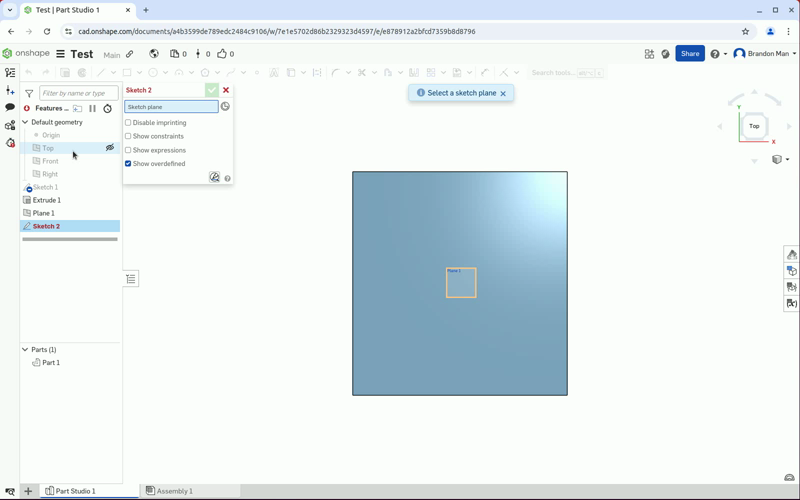
mouse_move(73, 215)
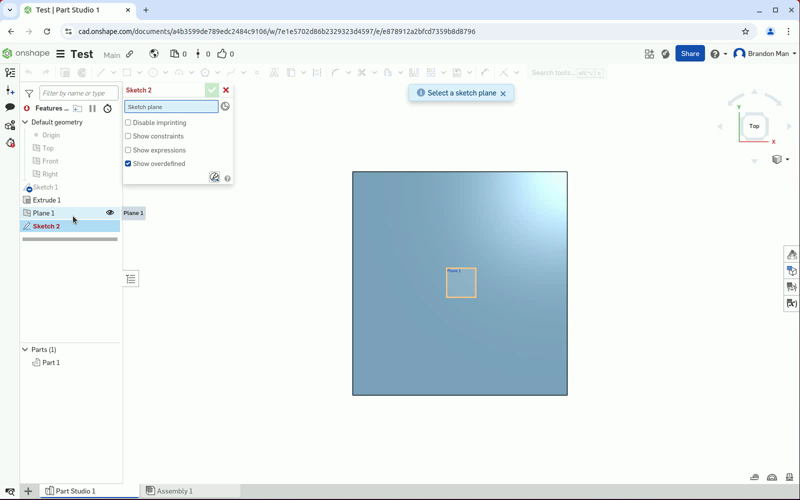
click(73, 215)
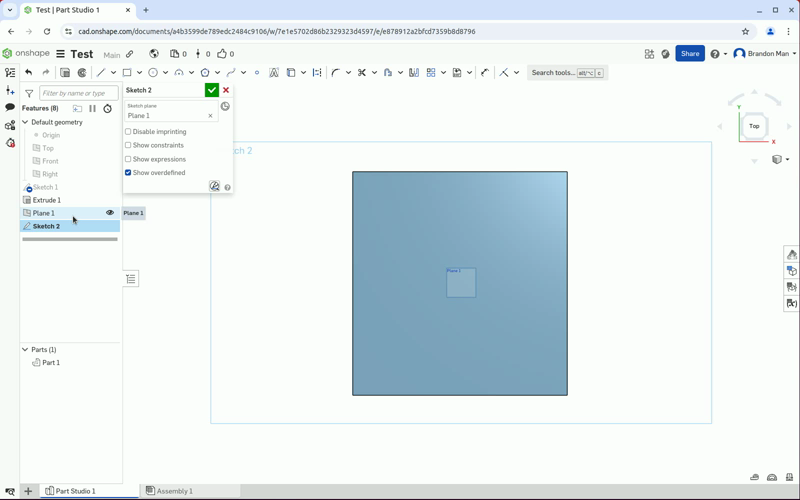
mouse_move(73, 352)
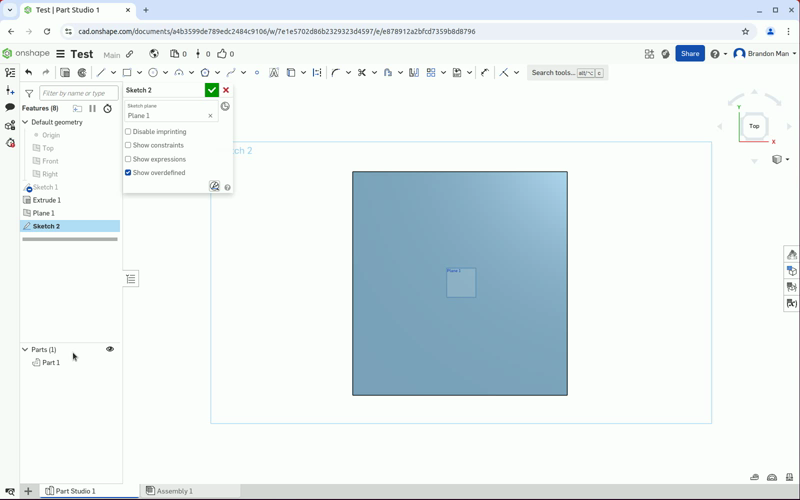
key(y)
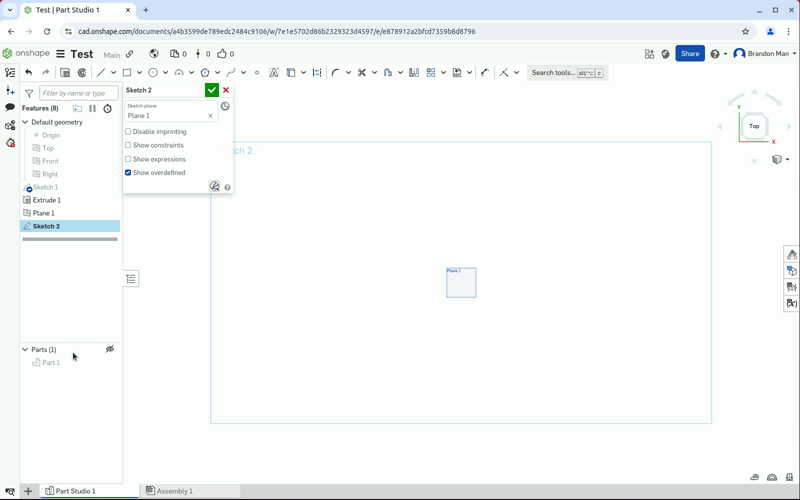
key(l)
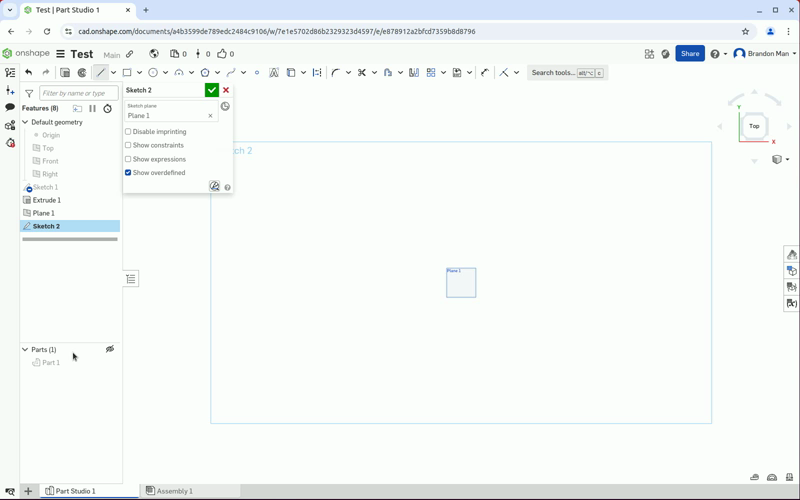
key_down(shift)
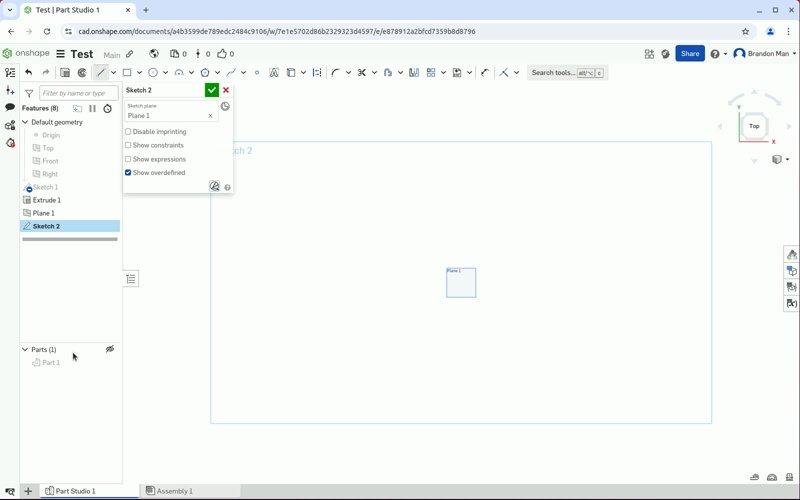
mouse_move(359, 387)
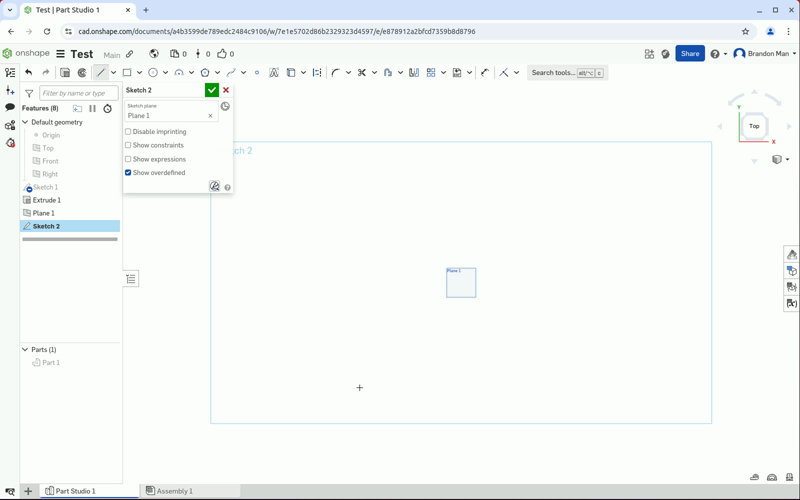
click(359, 387)
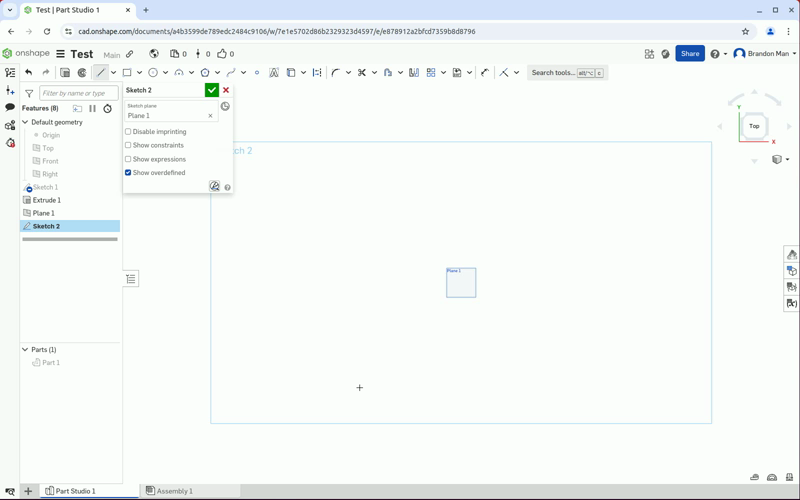
key_up(shift)
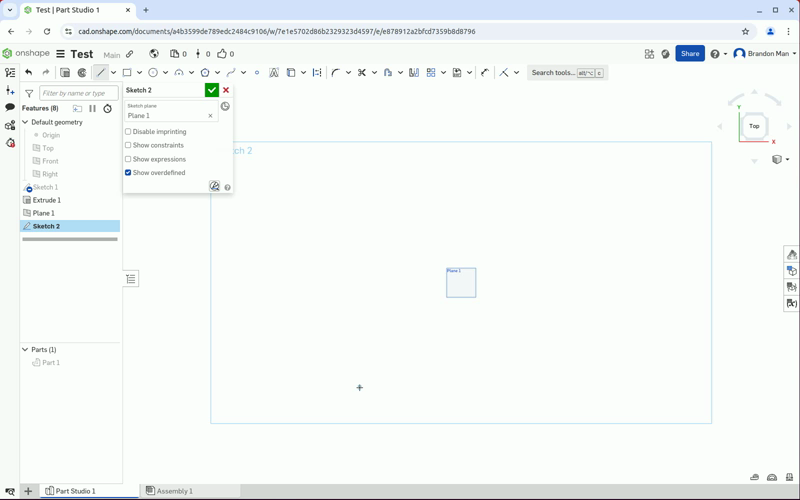
key_down(shift)
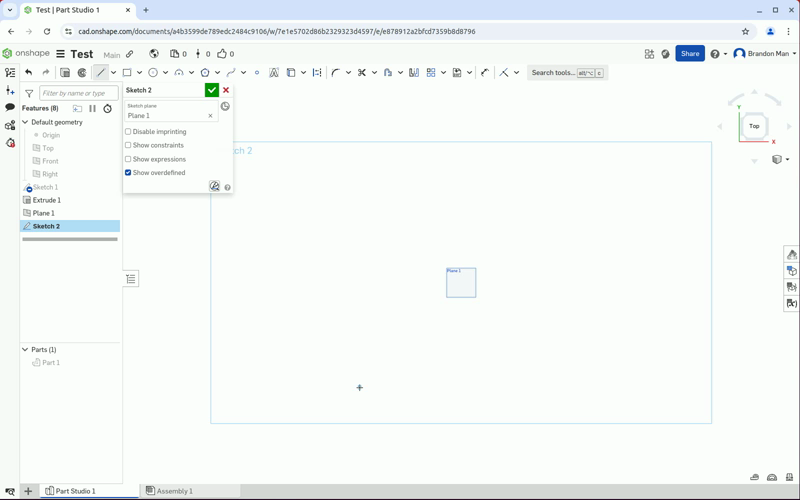
mouse_move(560, 387)
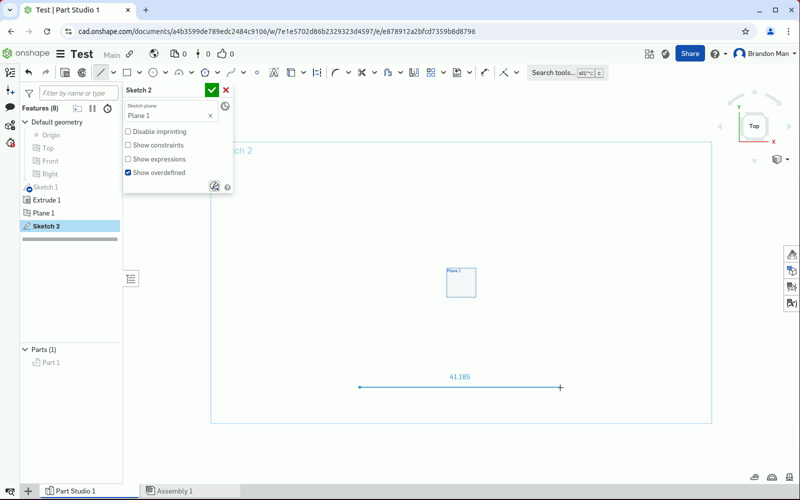
click(560, 387)
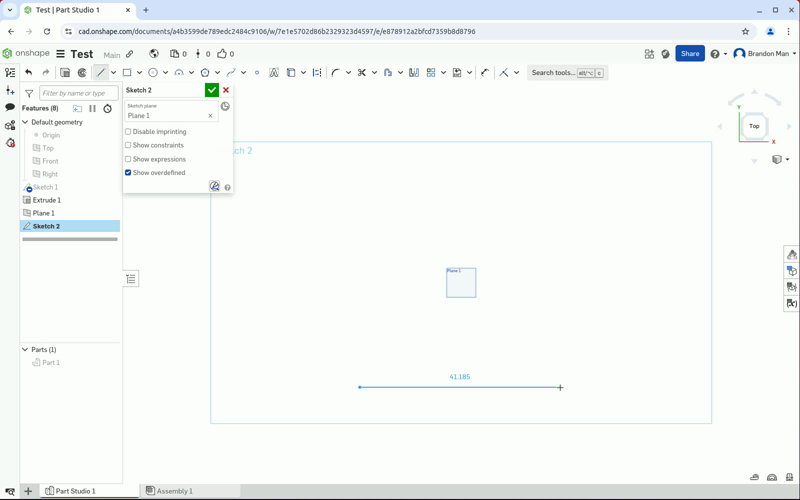
key_up(shift)
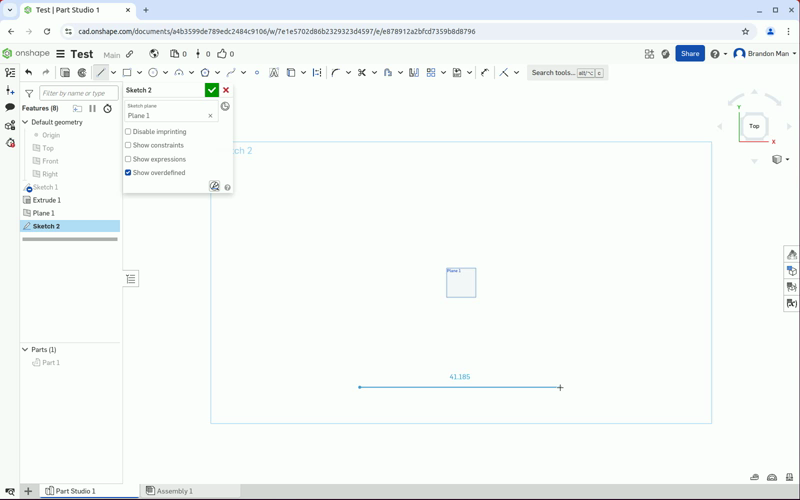
key_down(shift)
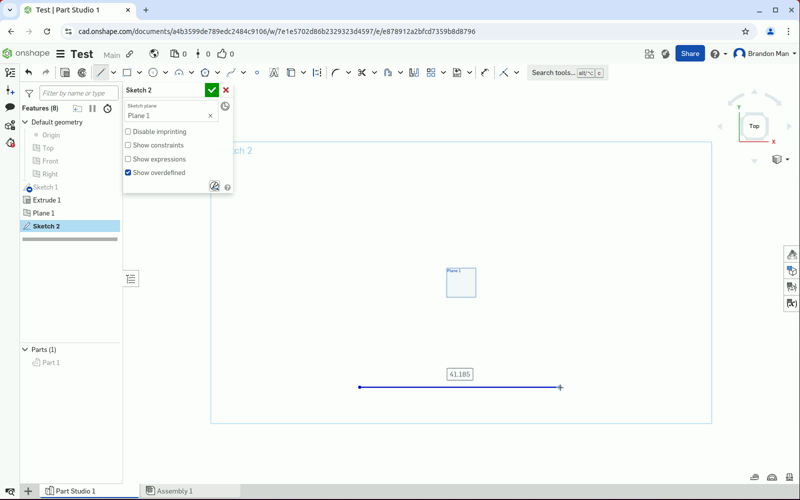
mouse_move(560, 178)
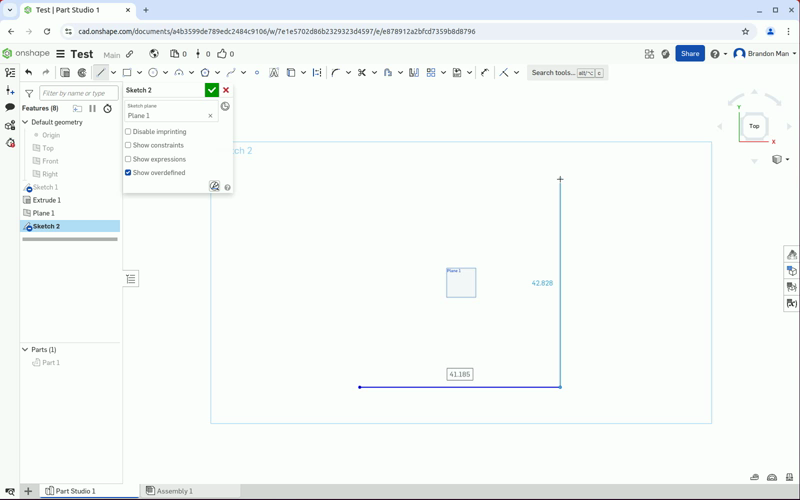
click(560, 178)
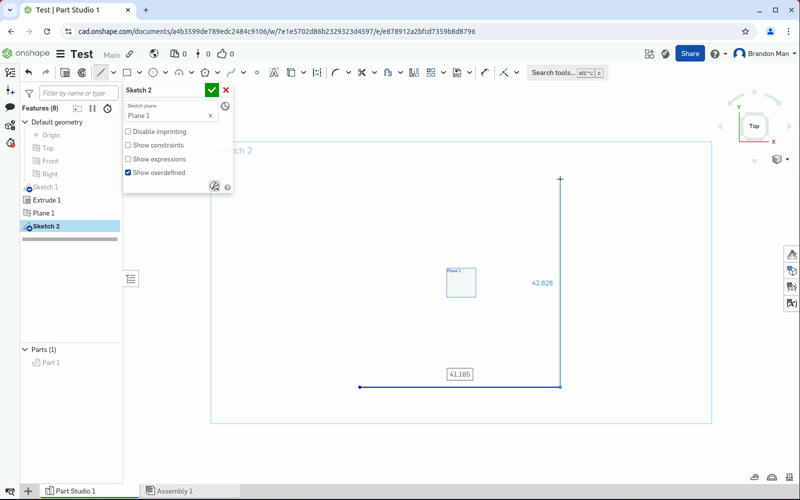
key_up(shift)
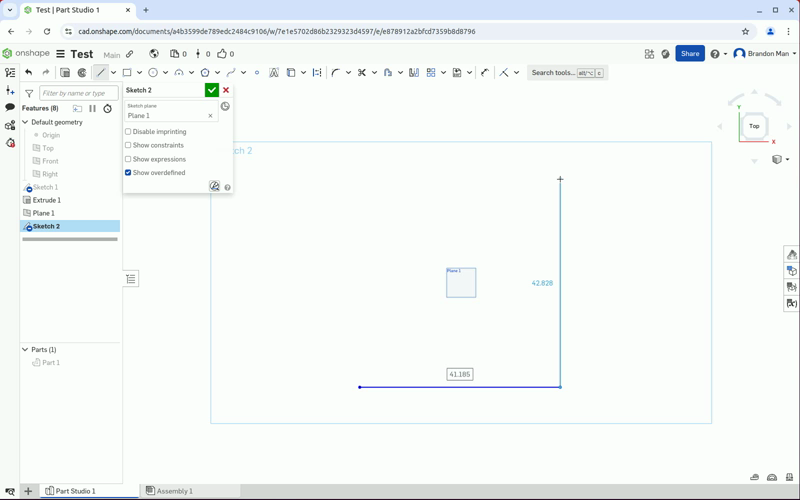
key_down(shift)
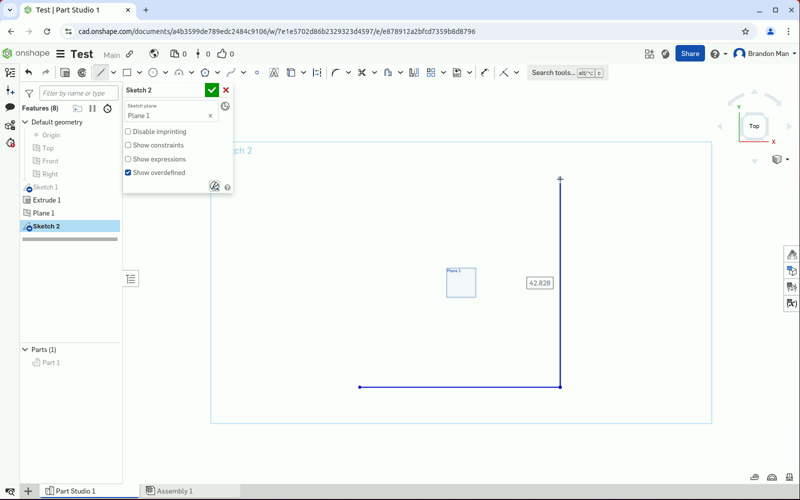
mouse_move(359, 178)
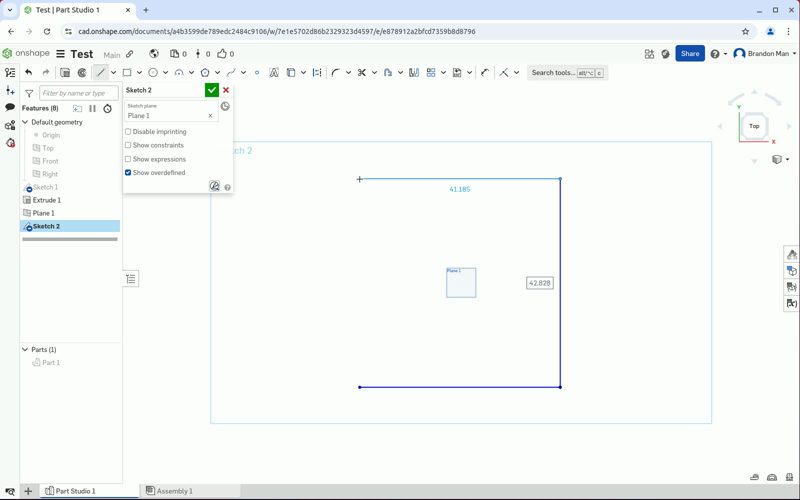
click(359, 178)
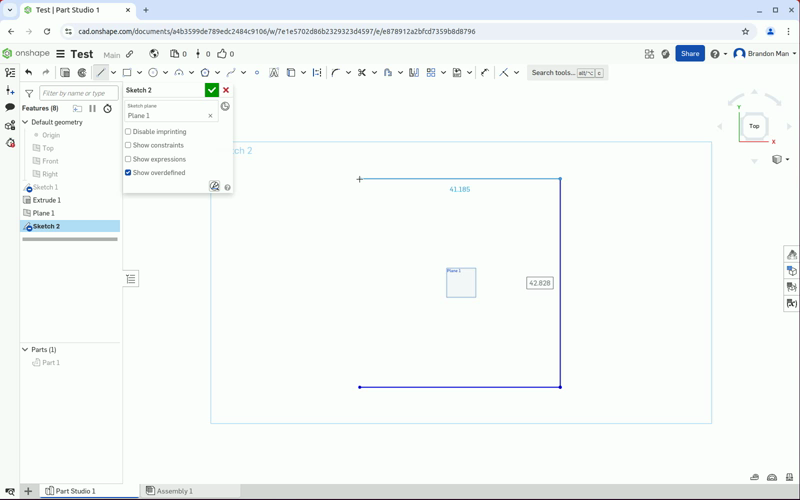
key_up(shift)
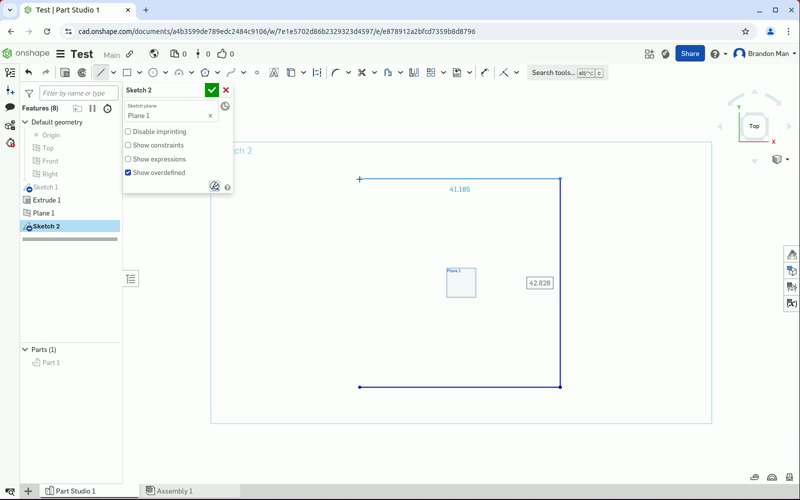
key_down(shift)
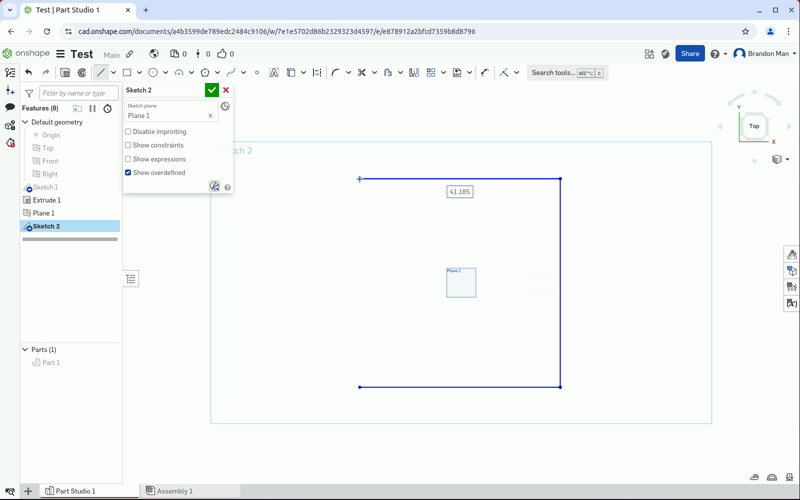
mouse_move(359, 387)
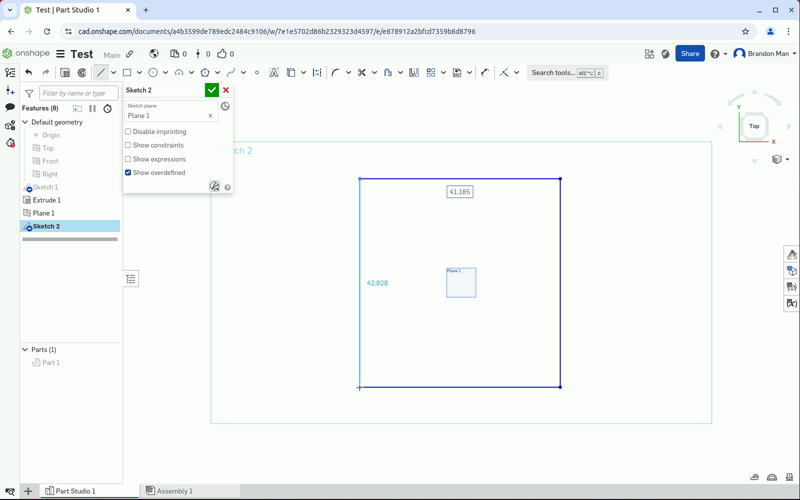
key_up(shift)
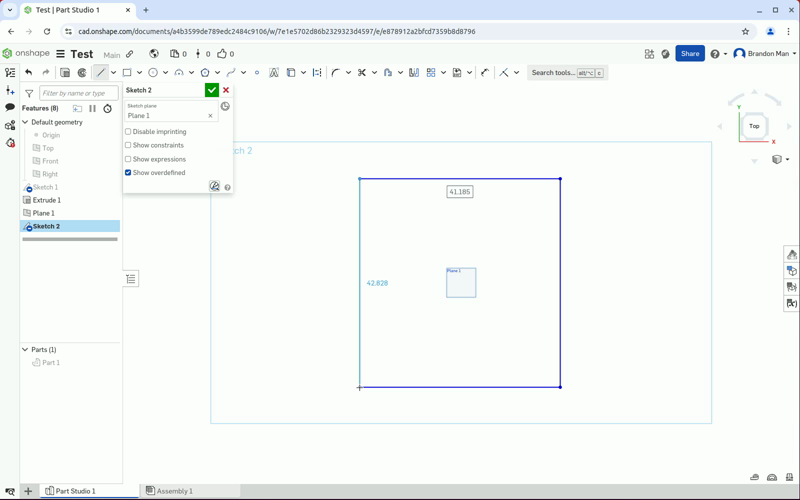
click(359, 387)
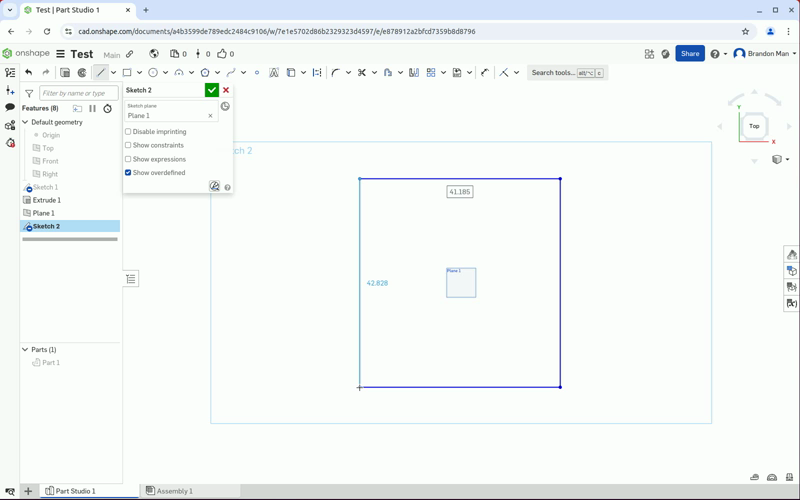
key(esc)
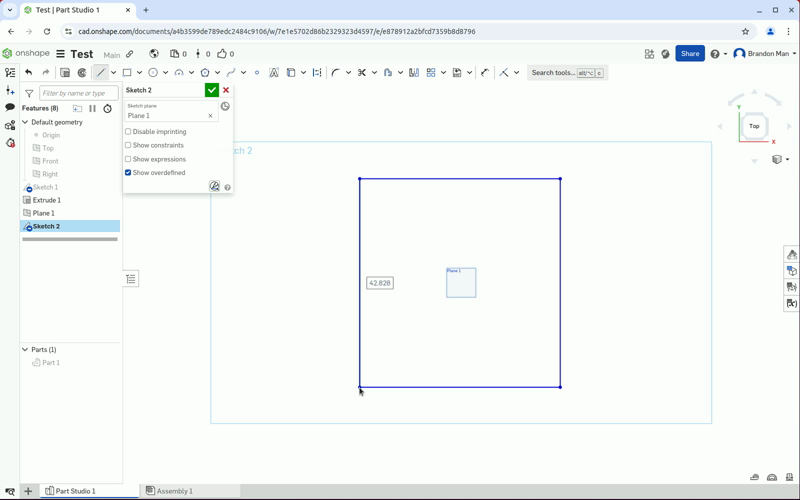
mouse_move(505, 288)
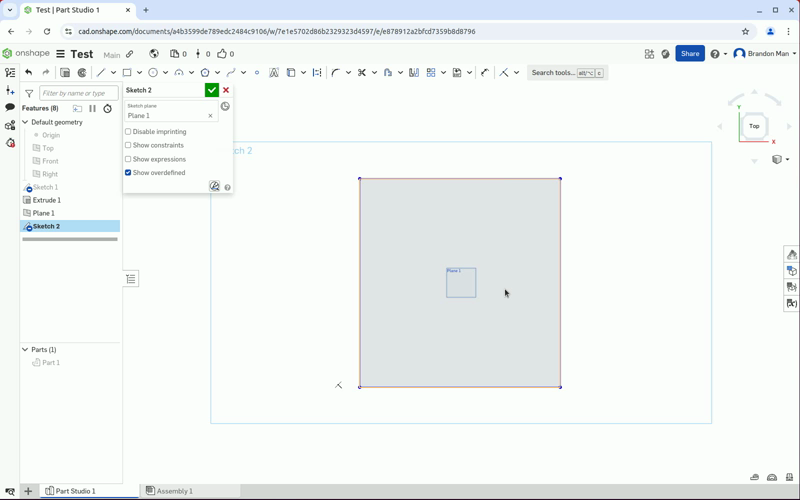
click(505, 288)
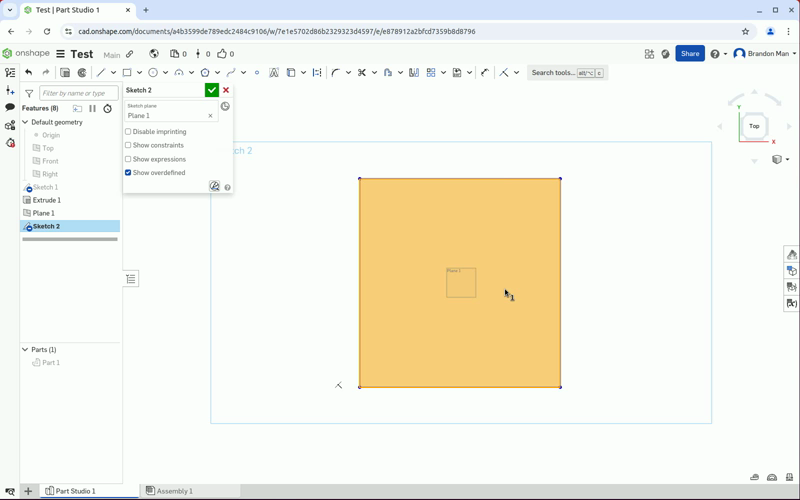
mouse_move(73, 352)
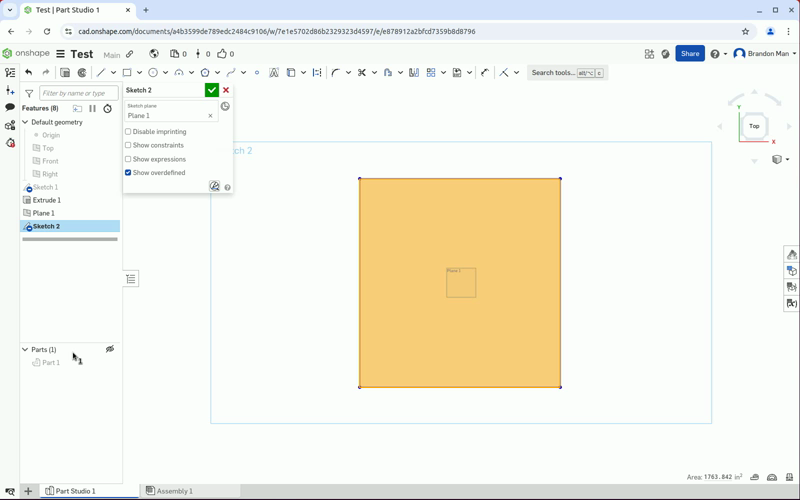
key(shift+y)
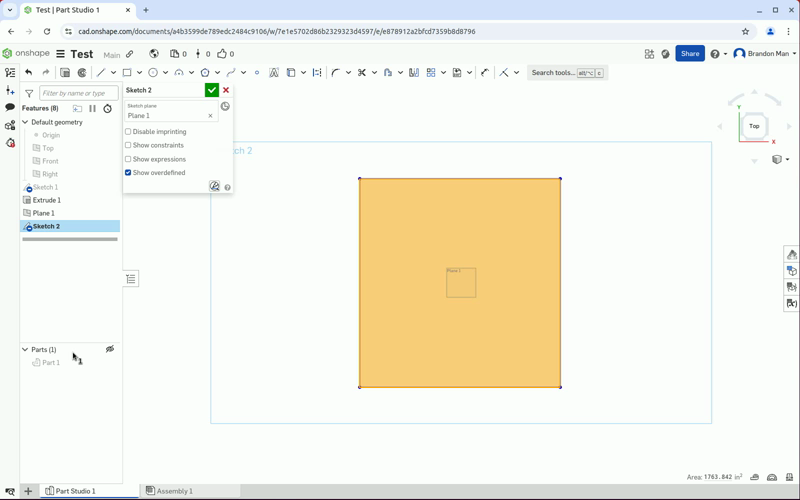
key(shift+e)
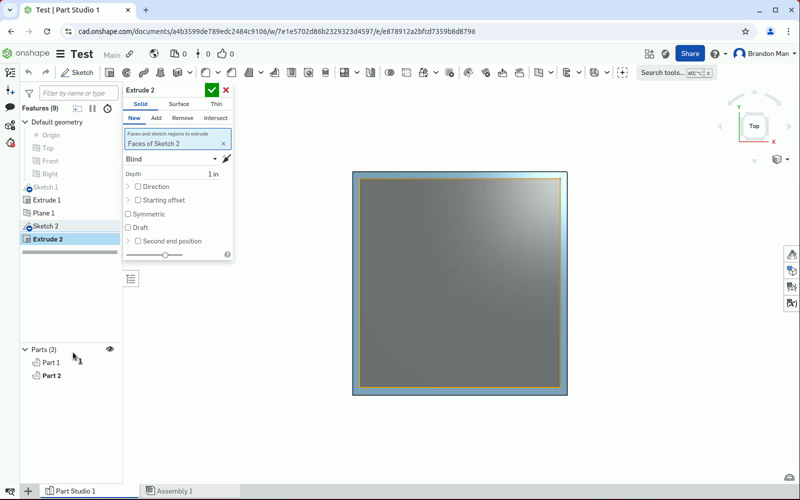
mouse_move(143, 106)
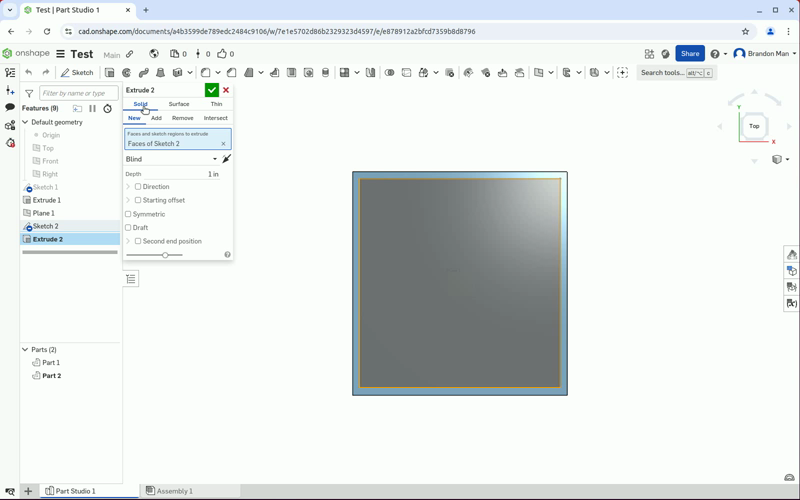
click(143, 106)
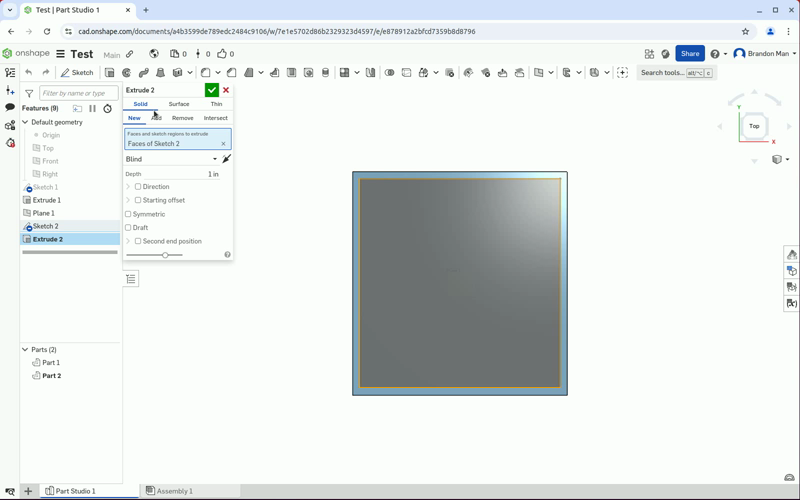
mouse_move(186, 120)
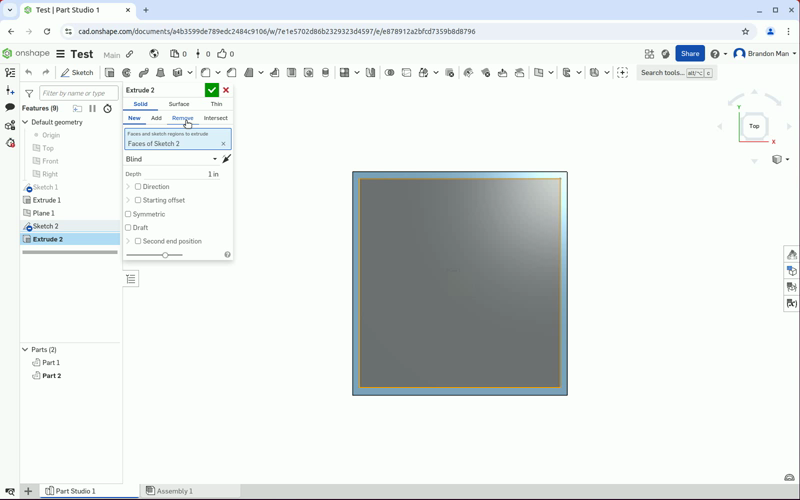
click(186, 120)
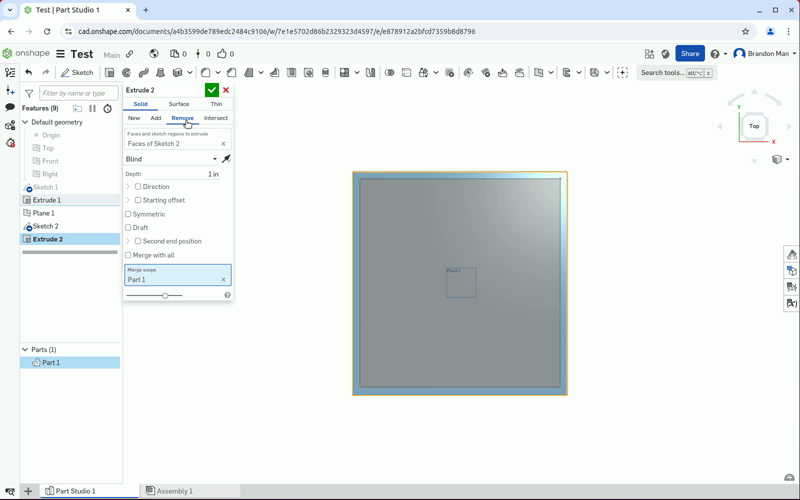
key(tab, 4)
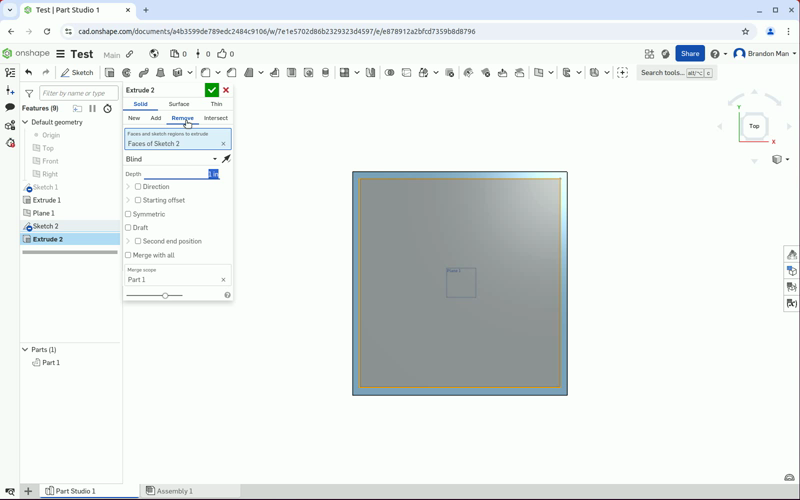
text(9.388)
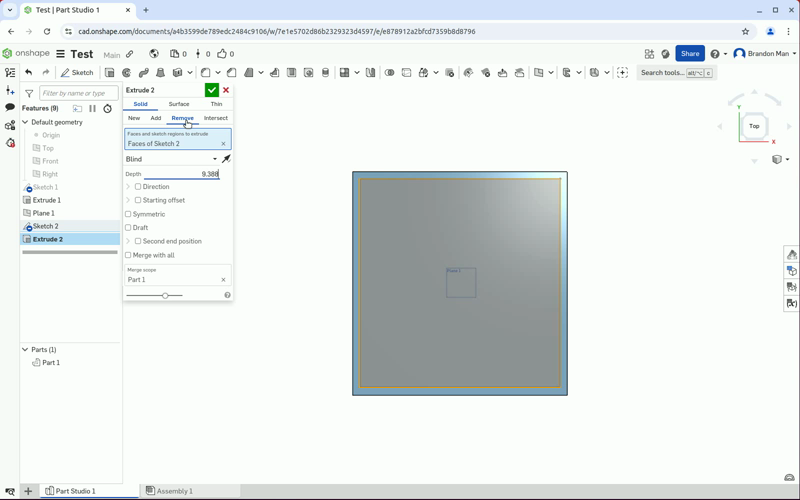
key(tab, 6)
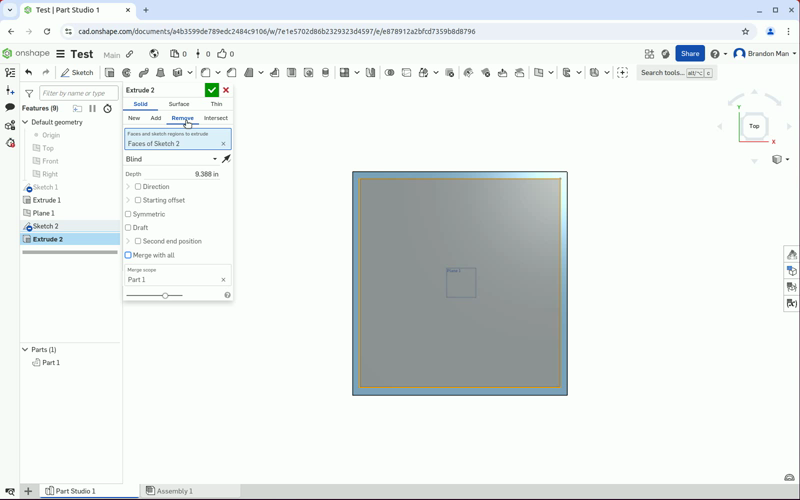
key(space)
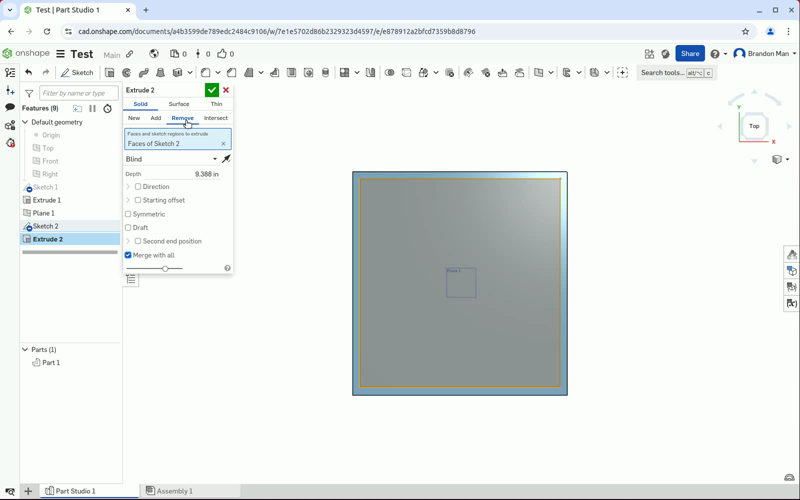
key(enter)
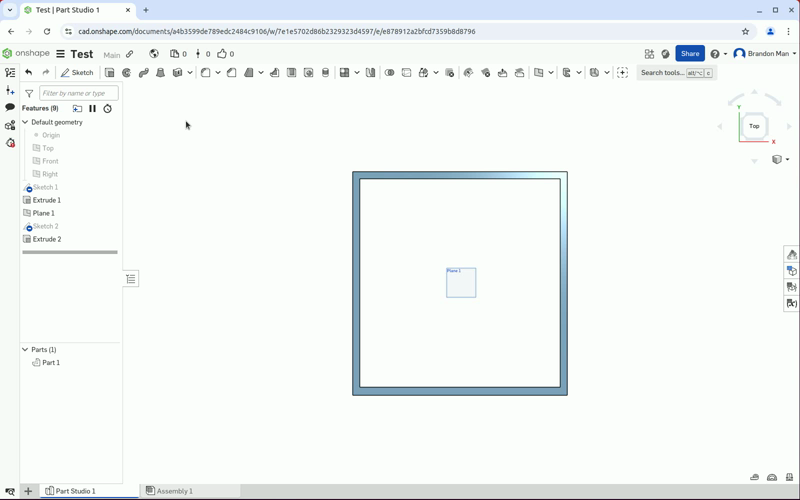
key(shift+h)
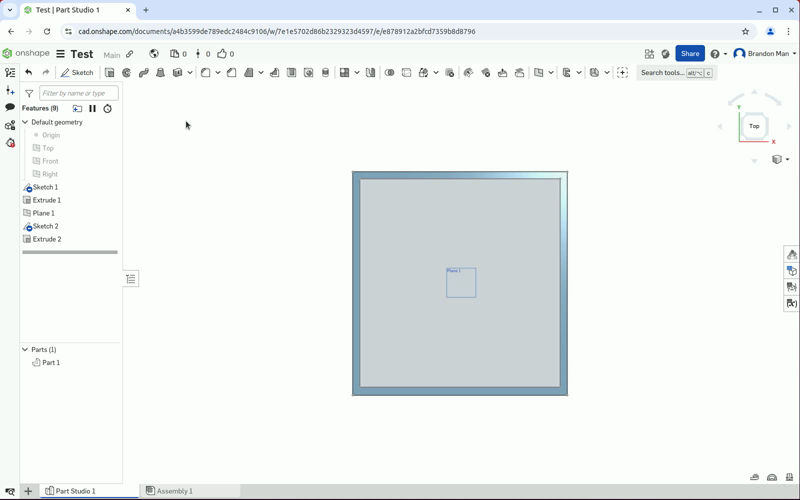
key(shift+h)
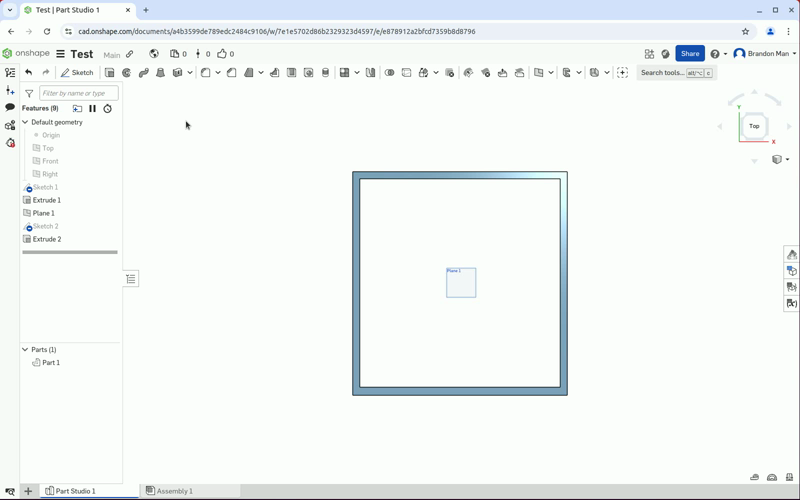
mouse_move(73, 189)
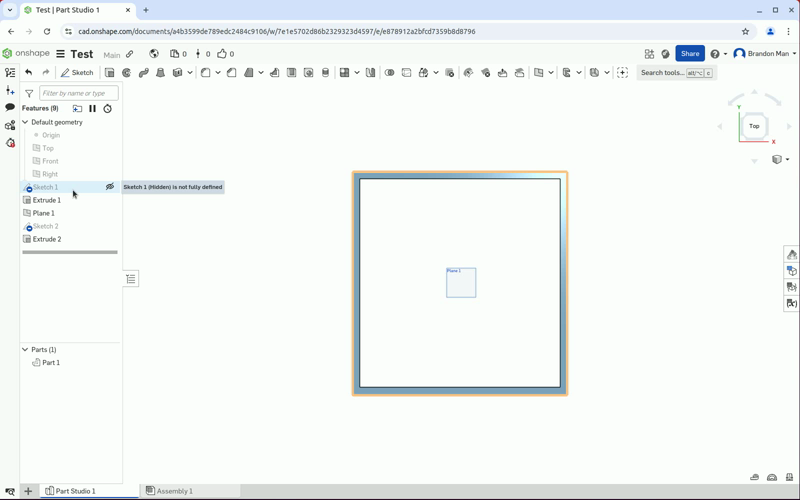
click(73, 189)
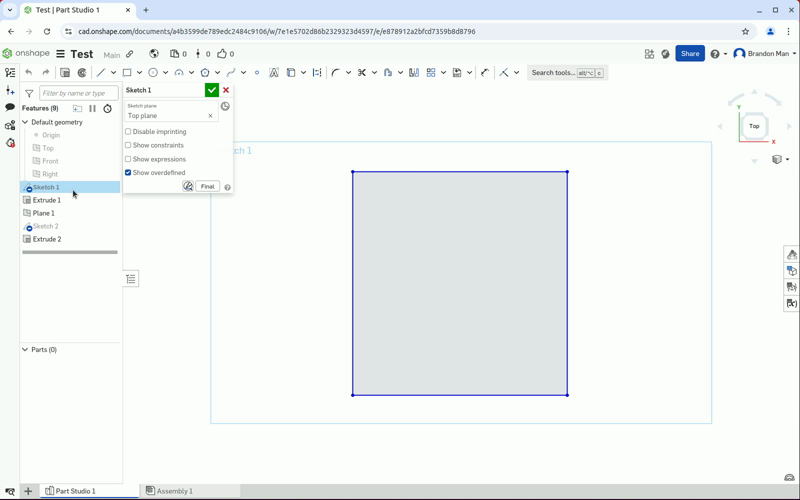
mouse_move(229, 92)
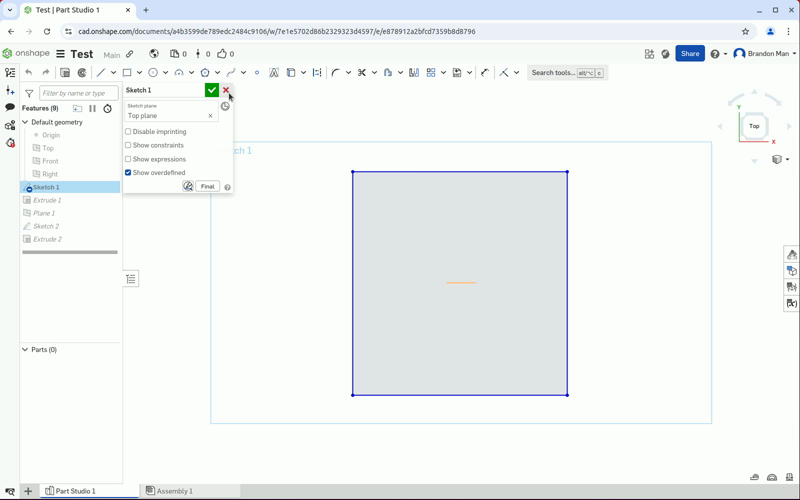
click(229, 92)
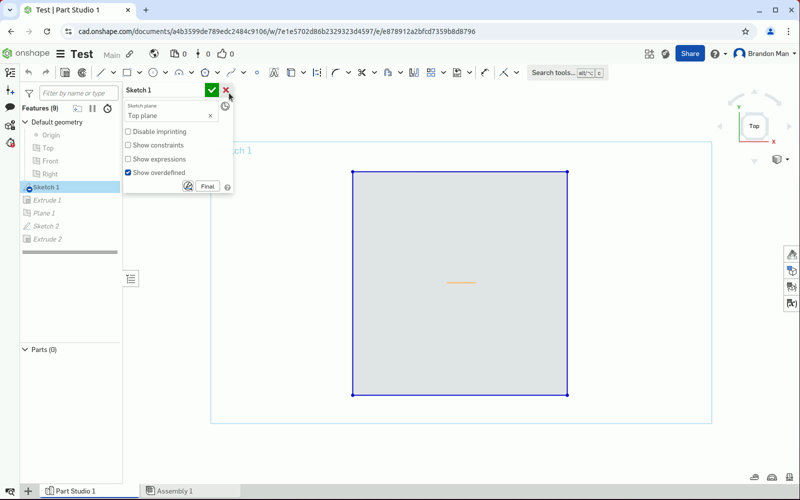
key(shift+s)
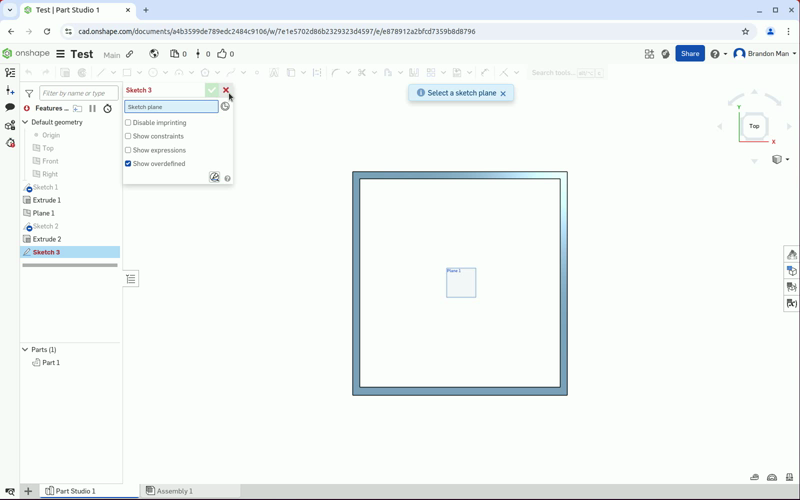
mouse_move(73, 150)
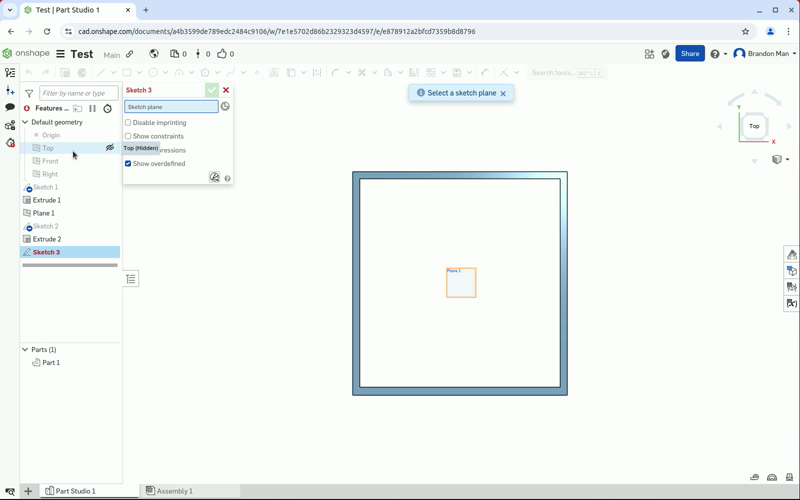
click(73, 150)
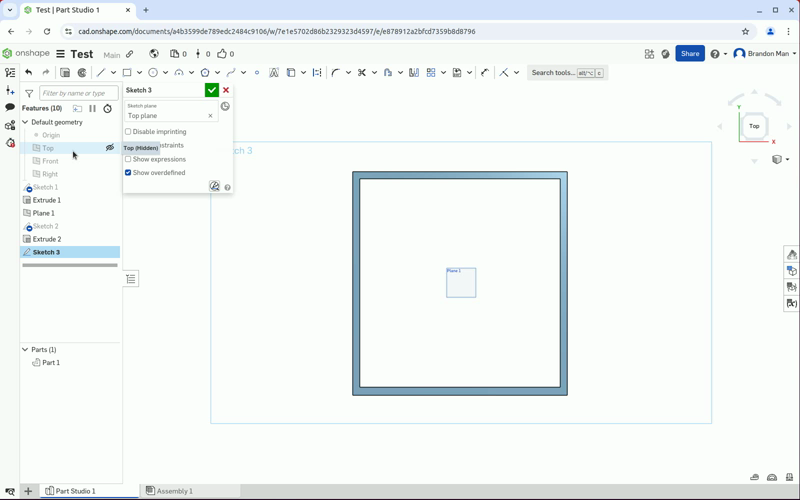
mouse_move(73, 352)
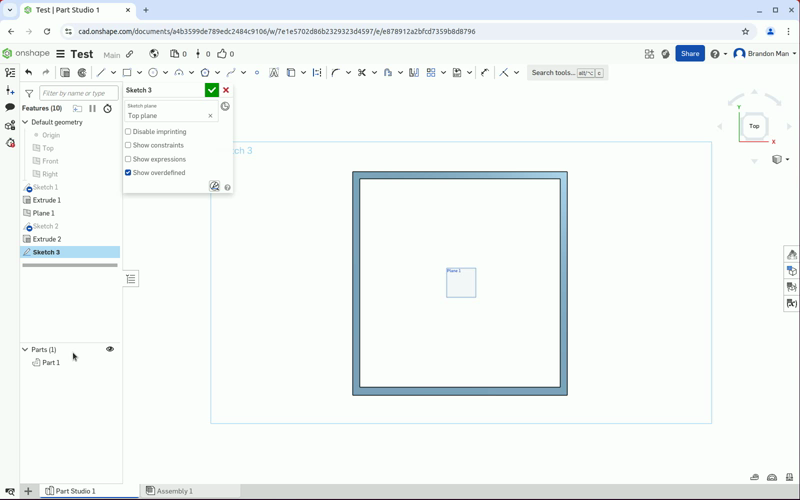
key(y)
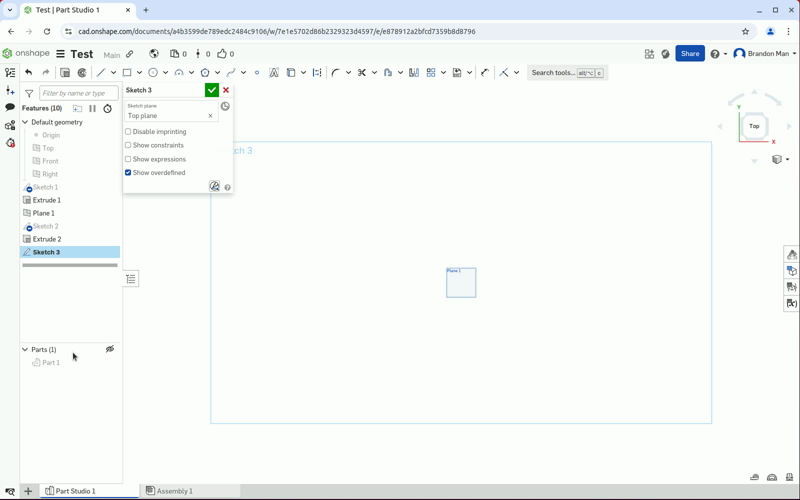
key(l)
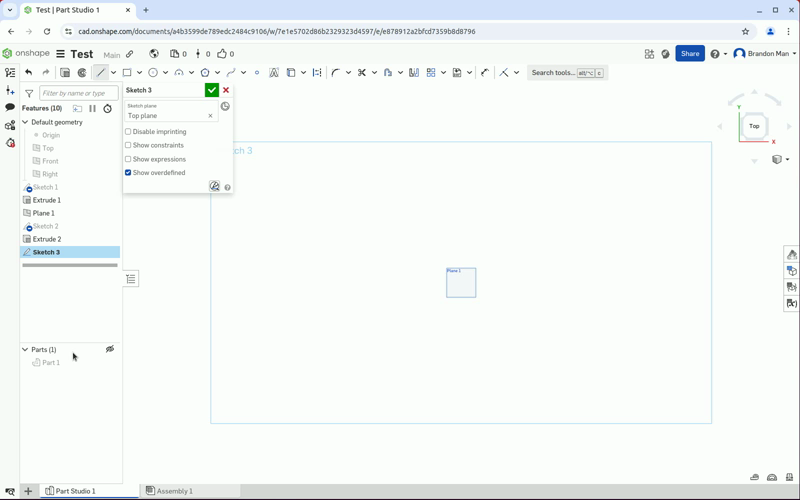
key_down(shift)
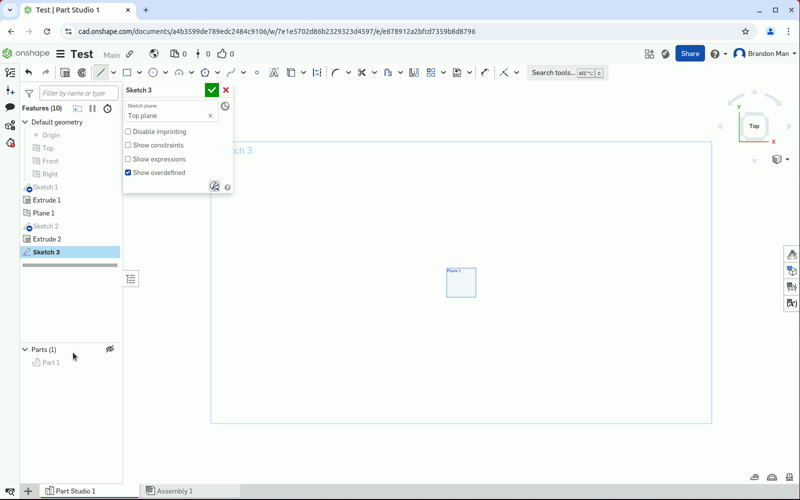
mouse_move(359, 287)
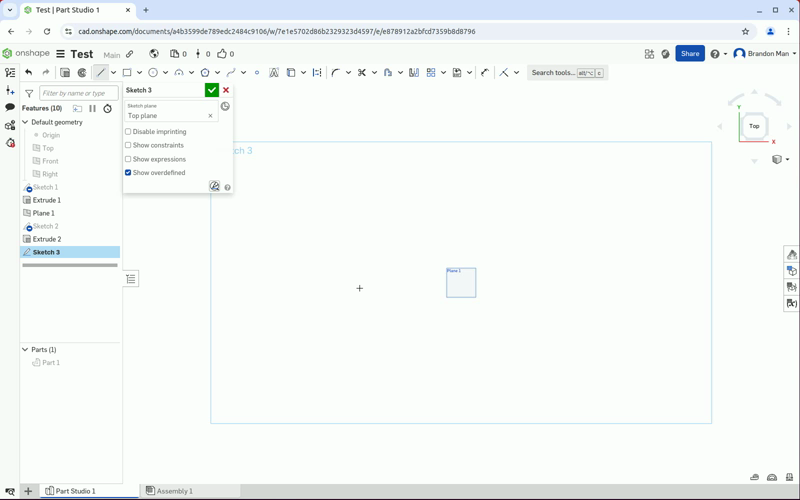
click(359, 287)
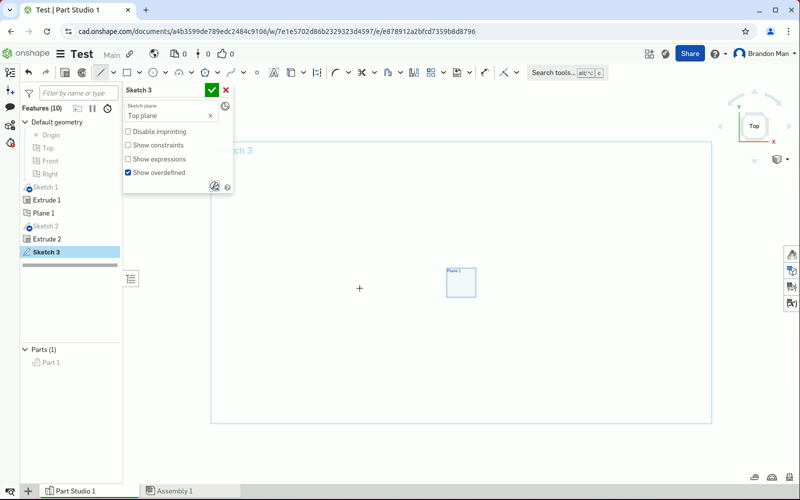
key_up(shift)
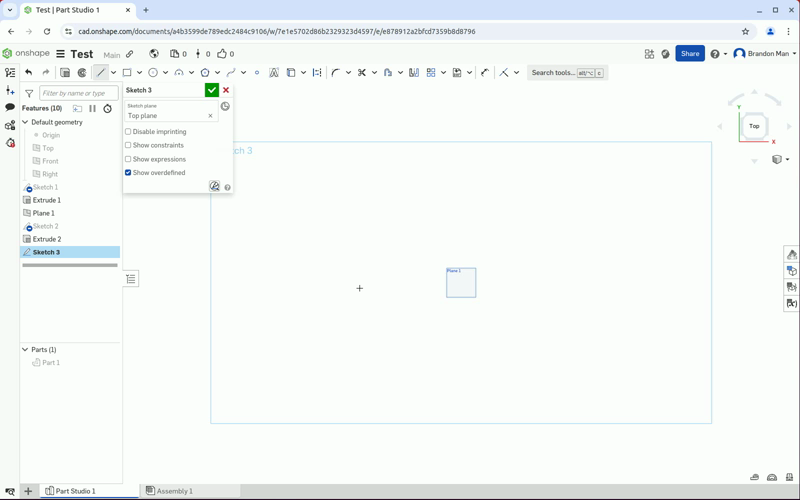
key_down(shift)
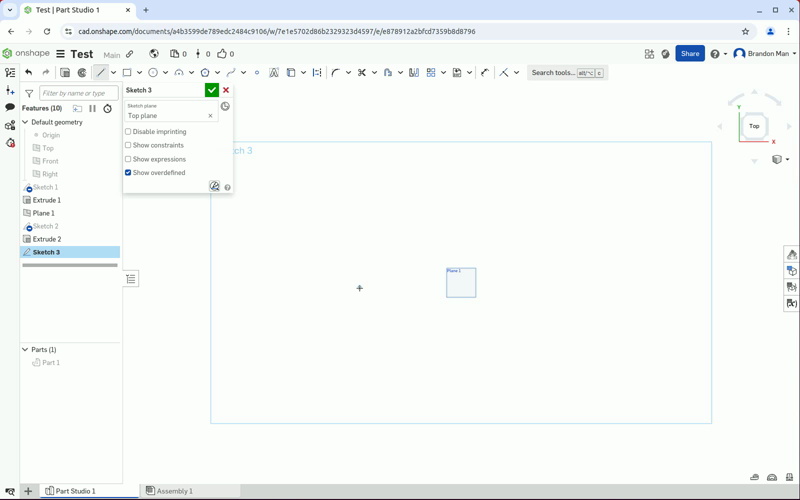
mouse_move(454, 287)
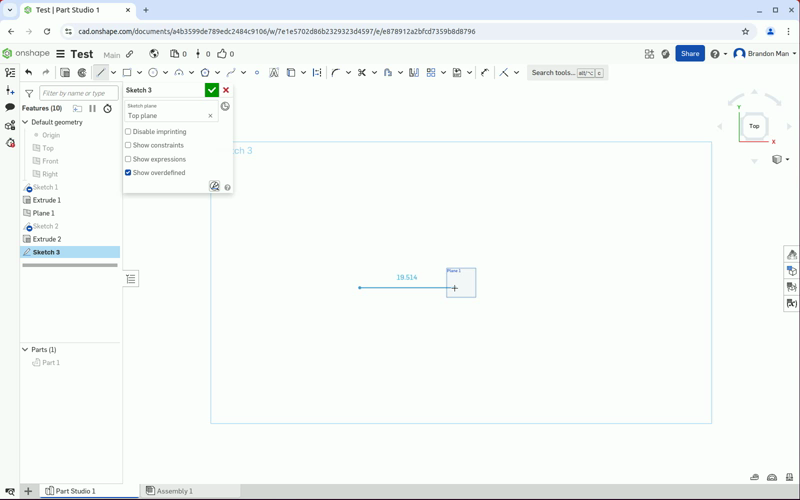
click(454, 287)
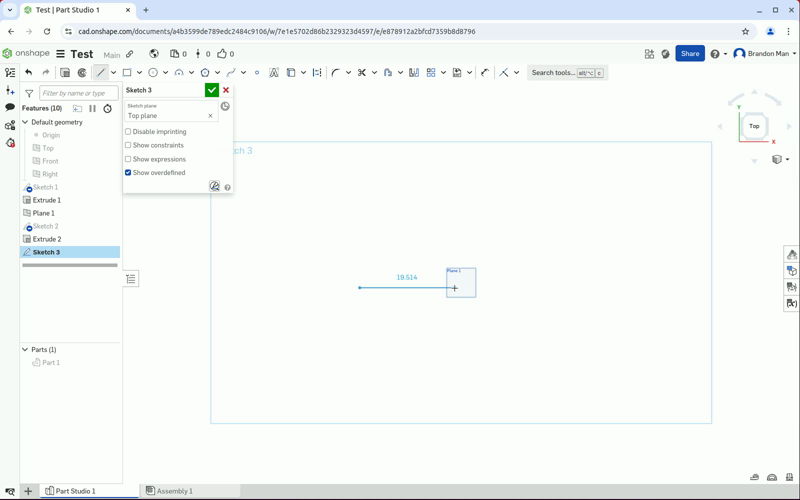
key_up(shift)
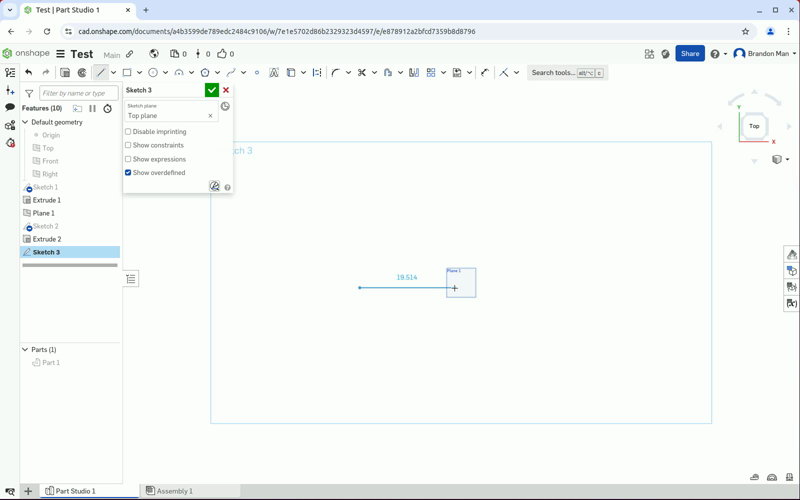
key_down(shift)
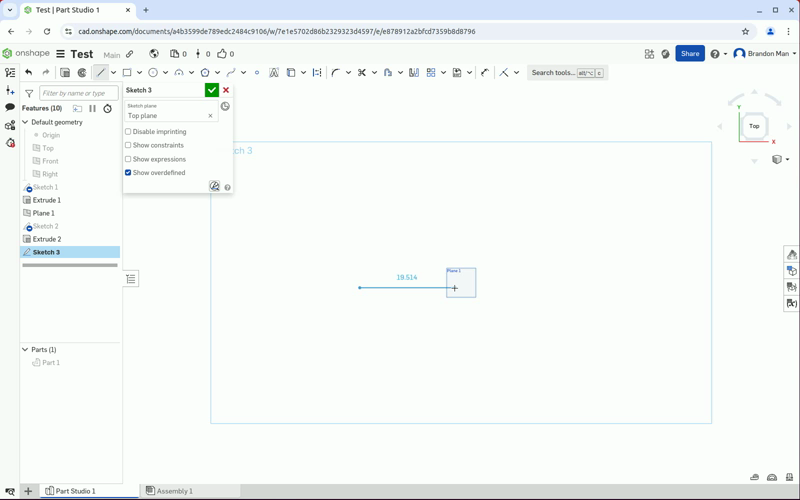
mouse_move(454, 388)
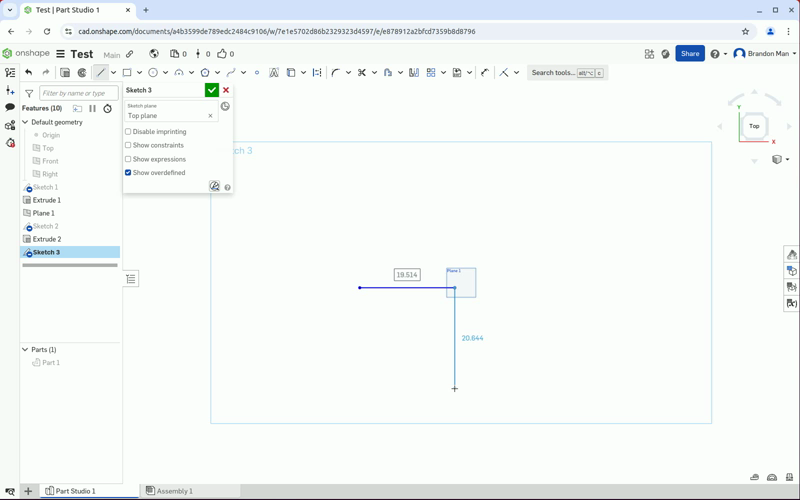
click(454, 388)
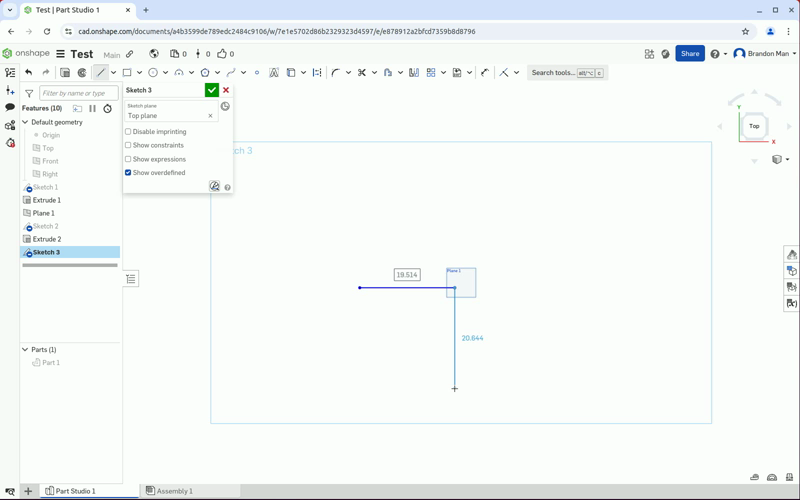
key_up(shift)
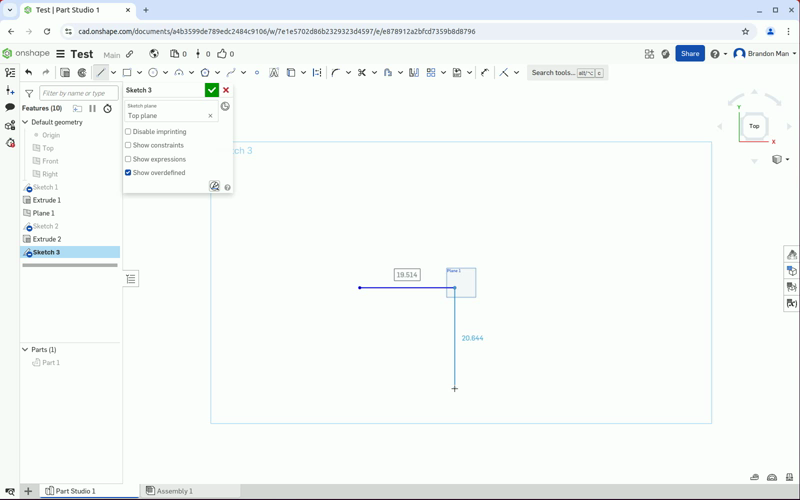
key_down(shift)
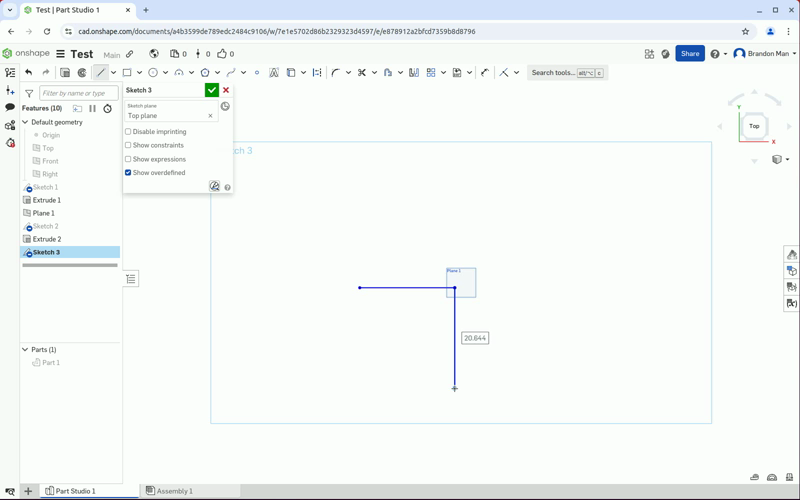
mouse_move(484, 388)
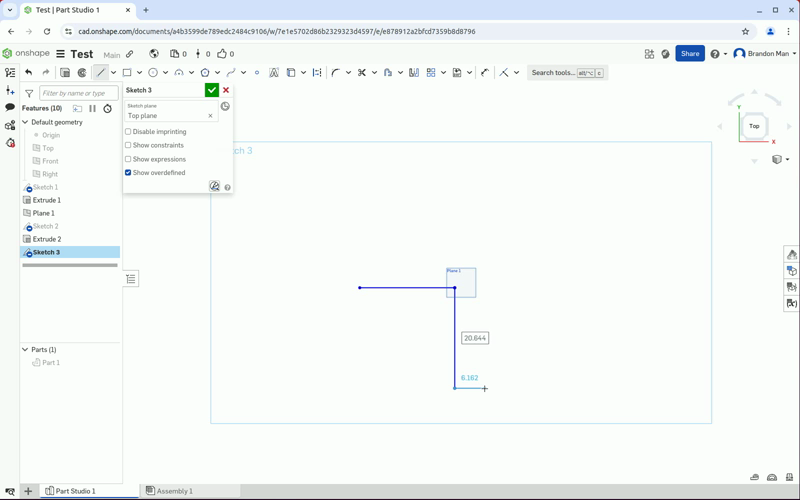
mouse_move(464, 388)
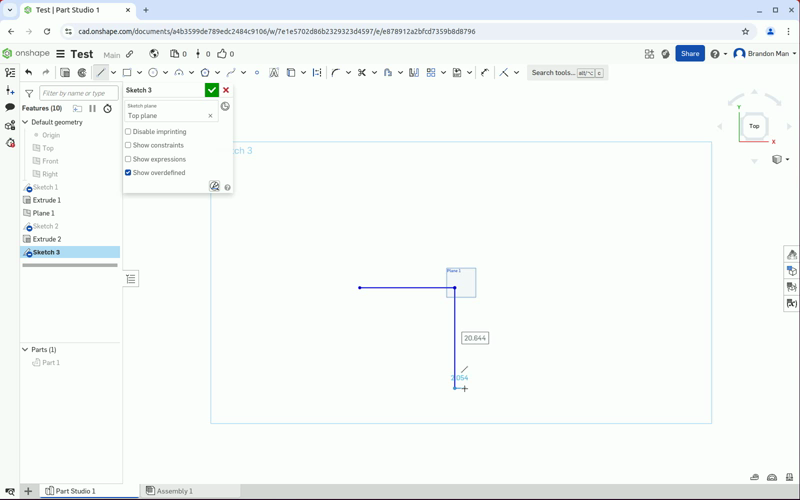
click(464, 388)
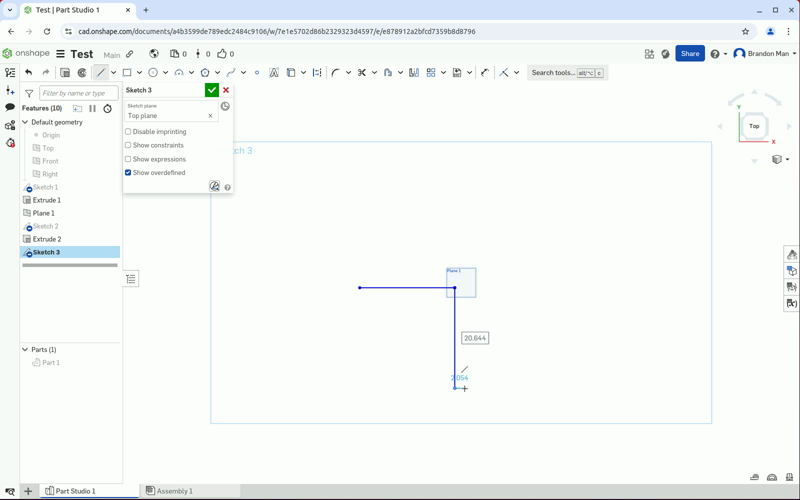
key_up(shift)
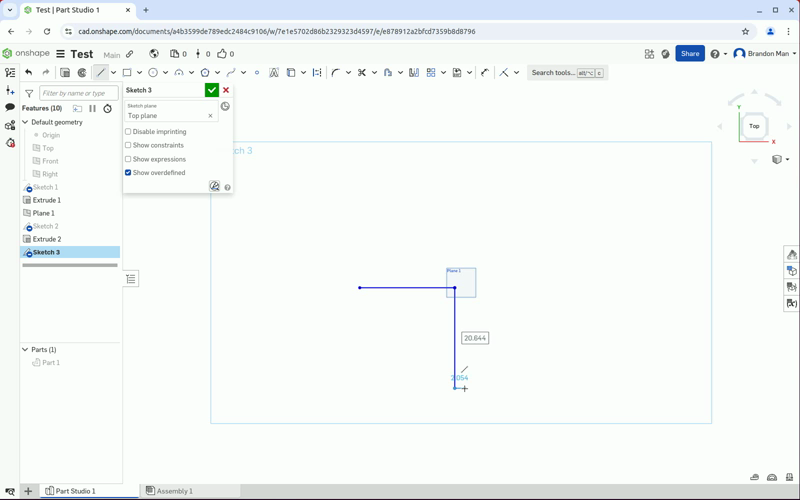
key_down(shift)
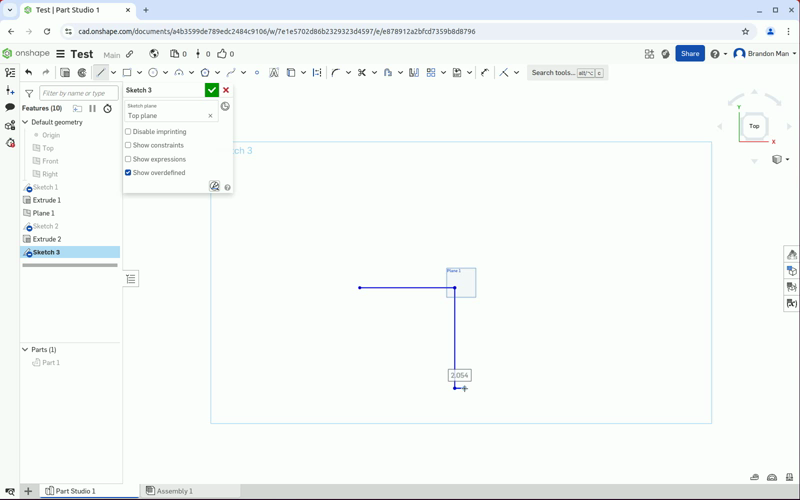
mouse_move(464, 287)
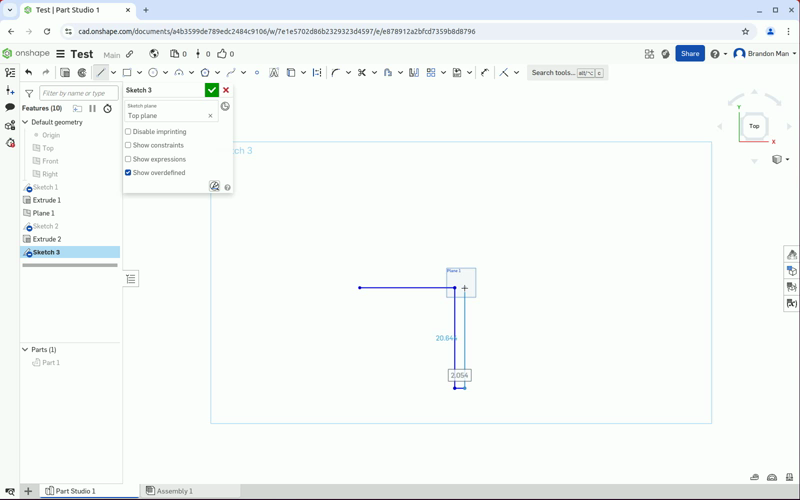
click(464, 287)
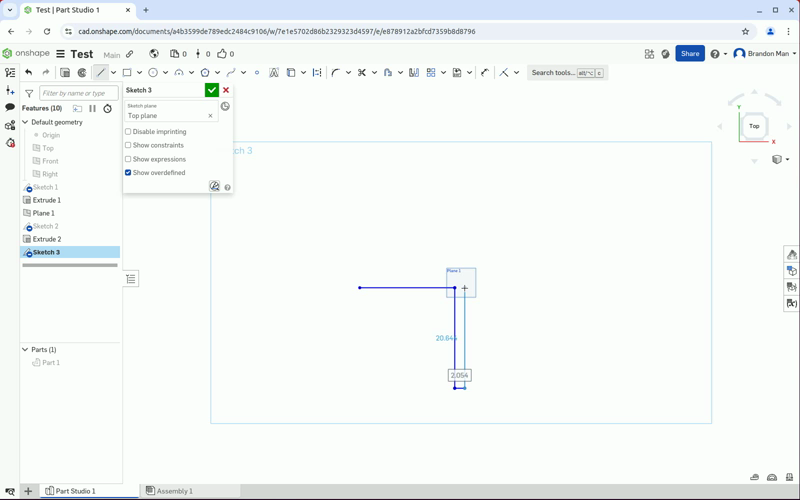
key_up(shift)
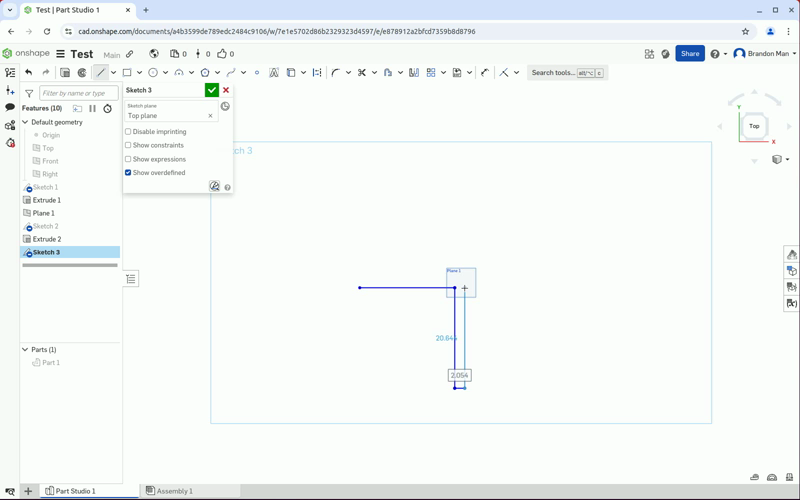
key_down(shift)
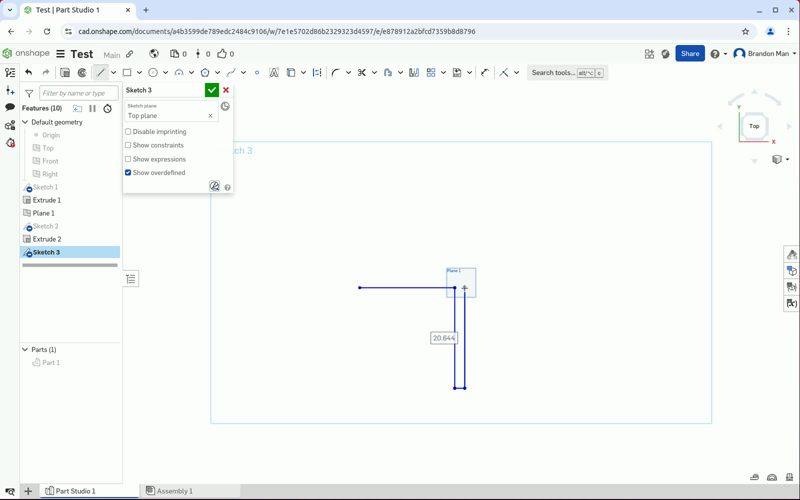
mouse_move(559, 287)
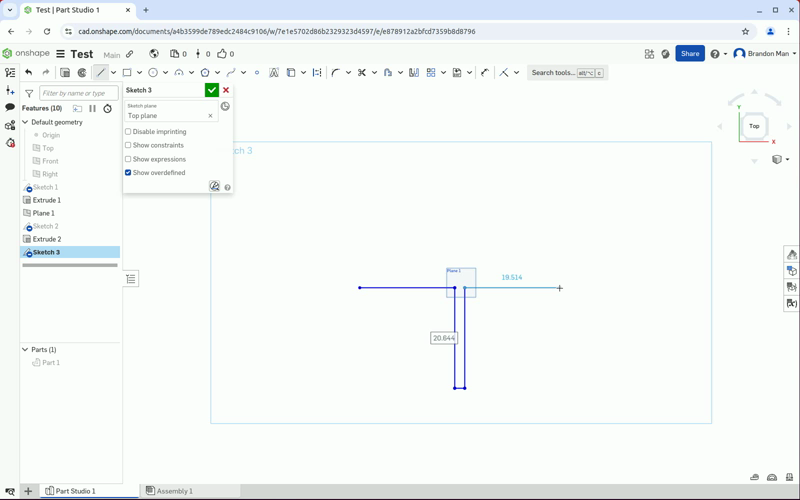
click(559, 287)
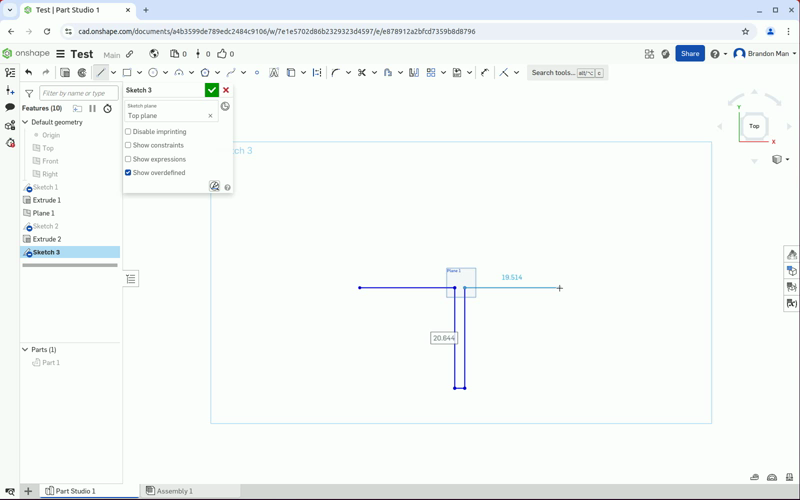
key_up(shift)
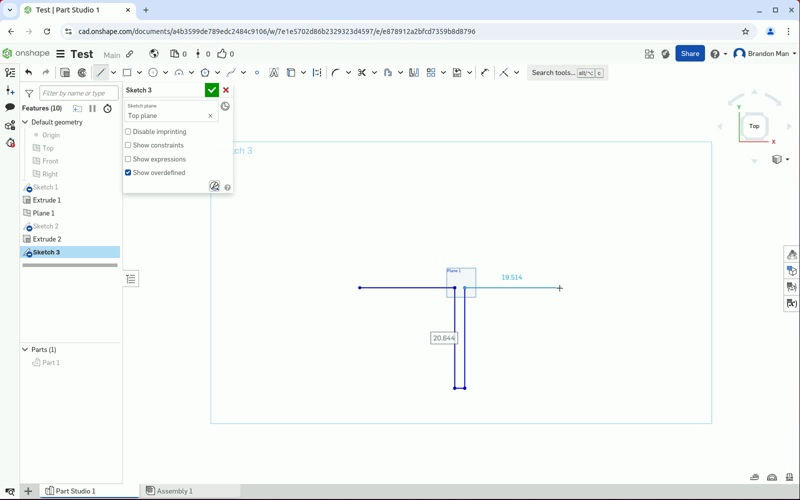
key_down(shift)
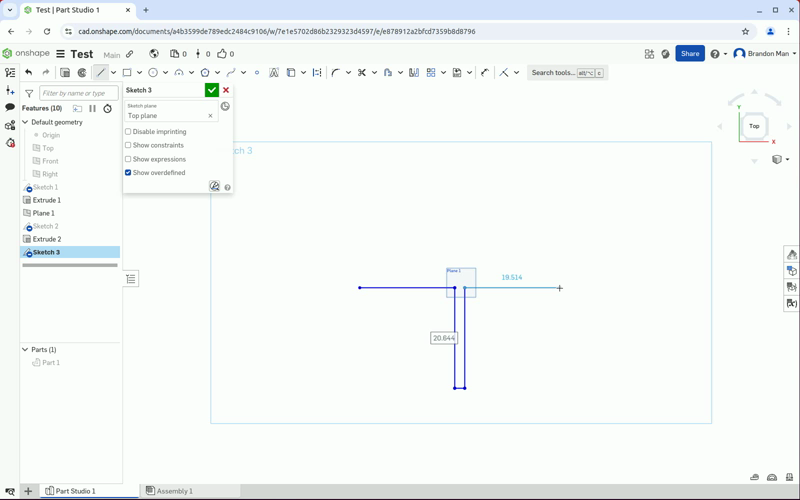
mouse_move(589, 287)
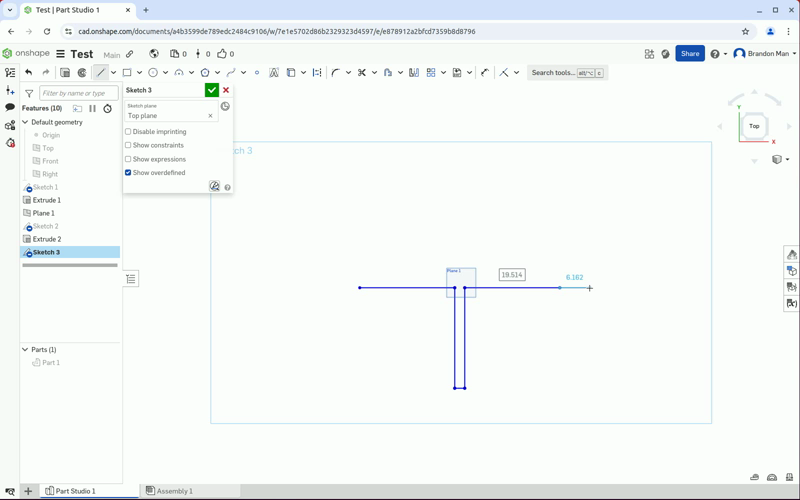
mouse_move(559, 279)
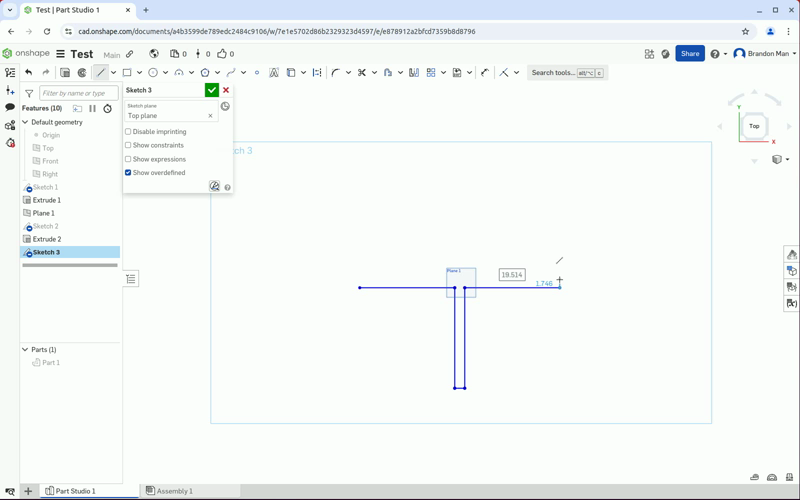
click(559, 279)
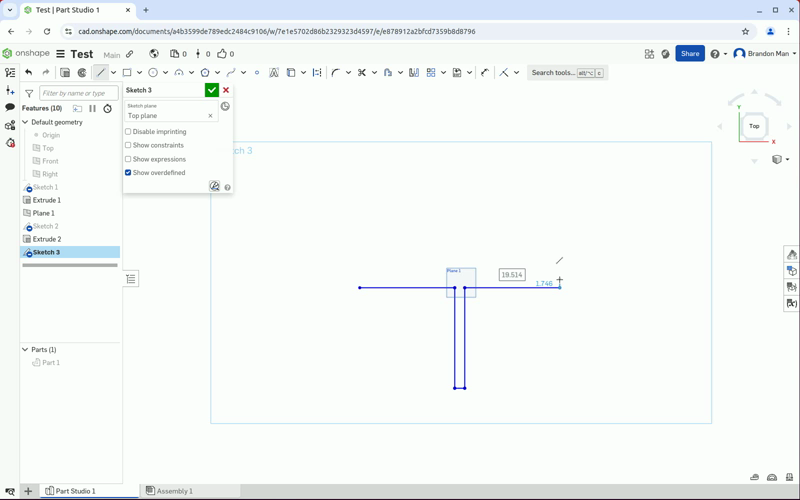
key_up(shift)
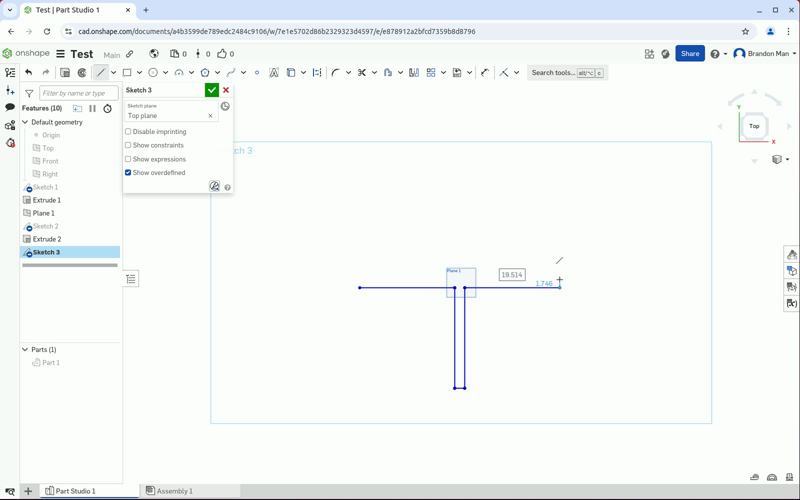
key_down(shift)
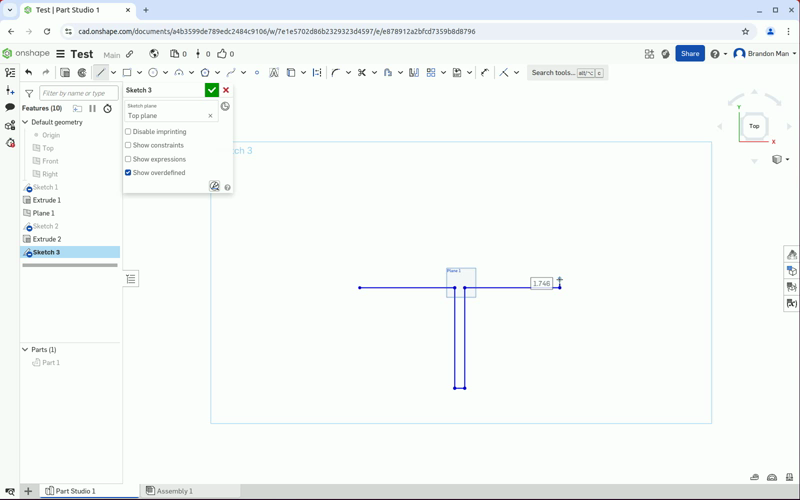
mouse_move(464, 279)
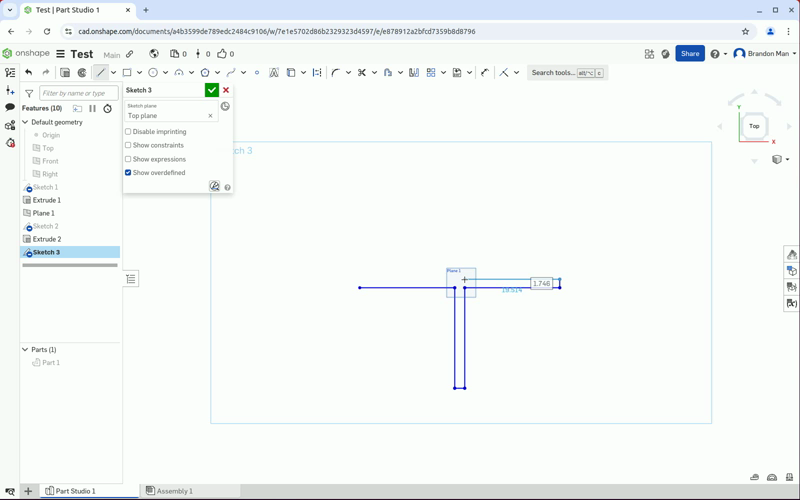
click(464, 279)
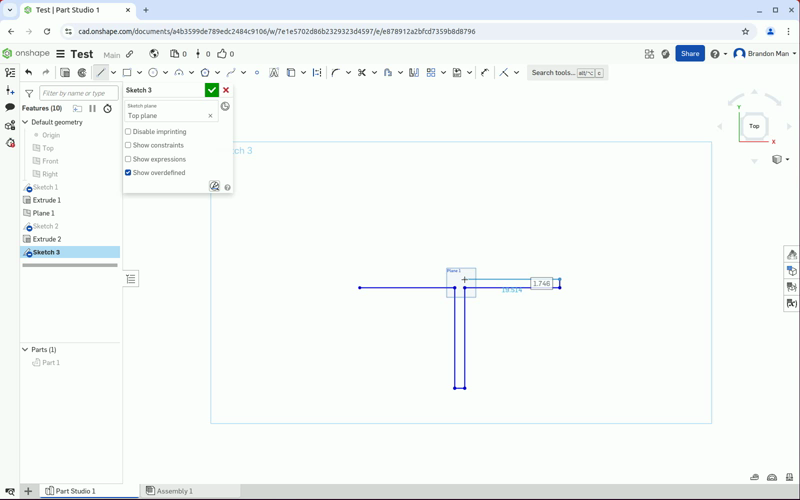
key_up(shift)
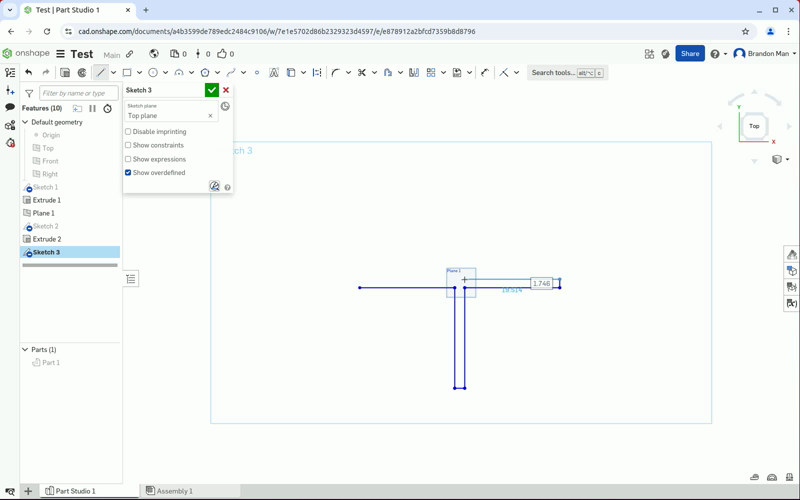
key_down(shift)
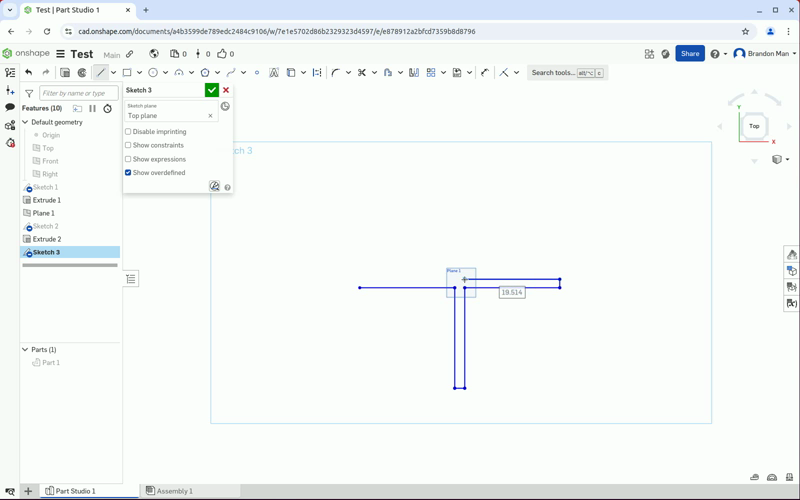
mouse_move(464, 178)
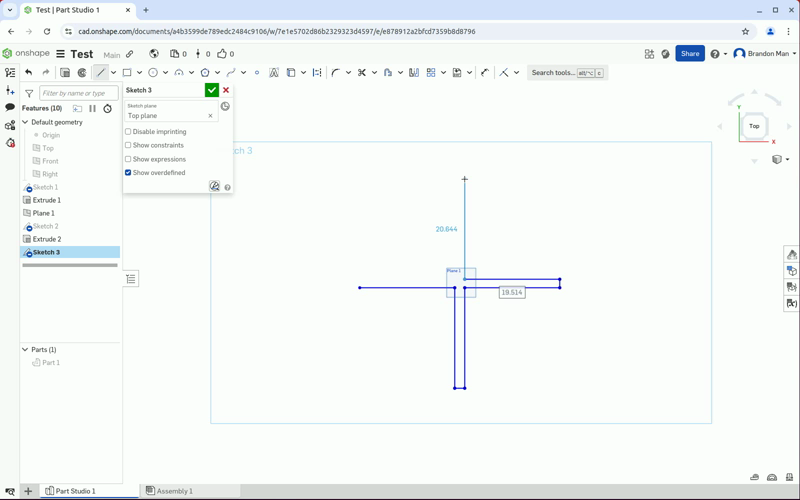
click(464, 178)
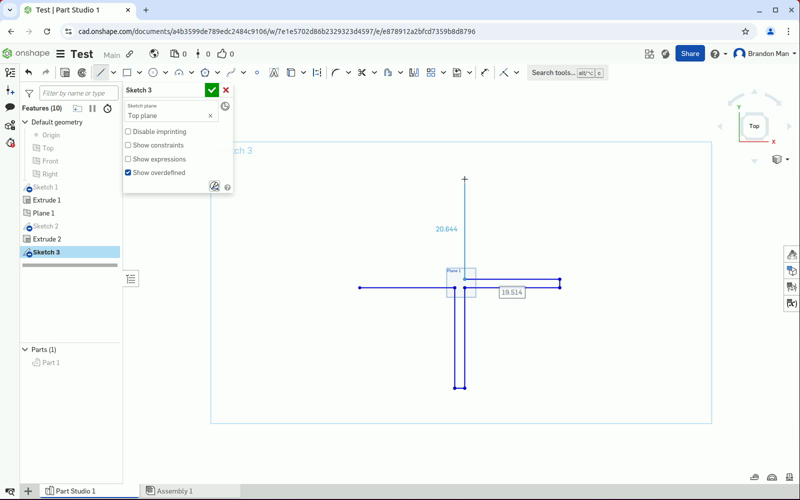
key_up(shift)
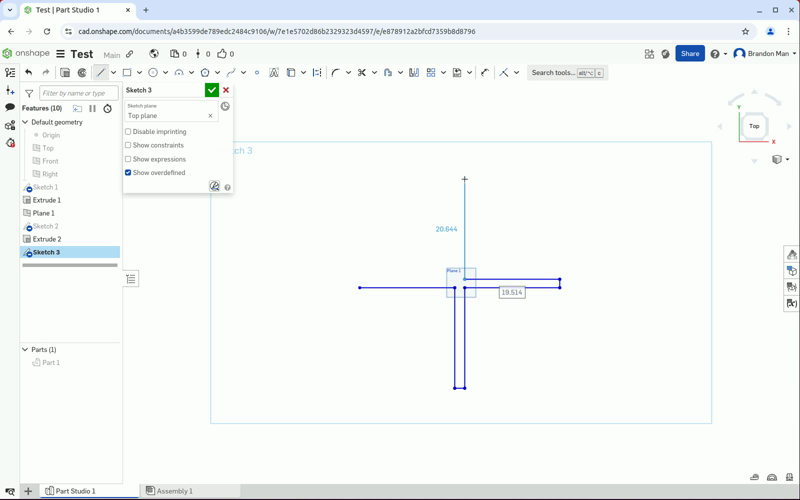
key_down(shift)
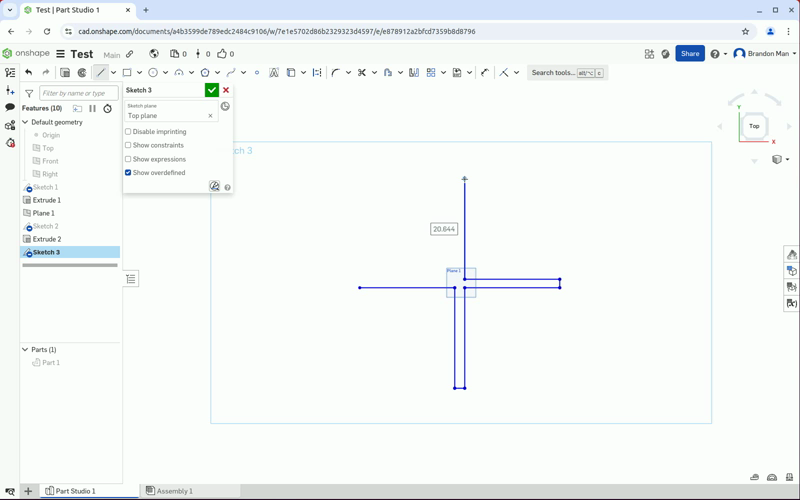
mouse_move(495, 178)
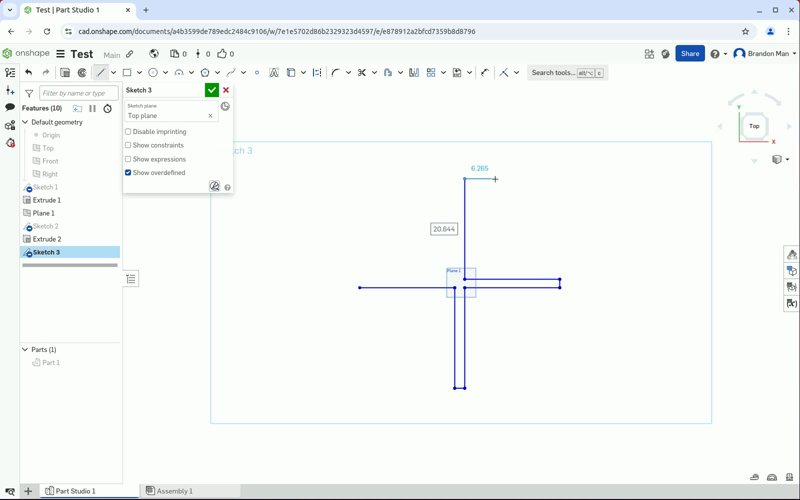
mouse_move(454, 178)
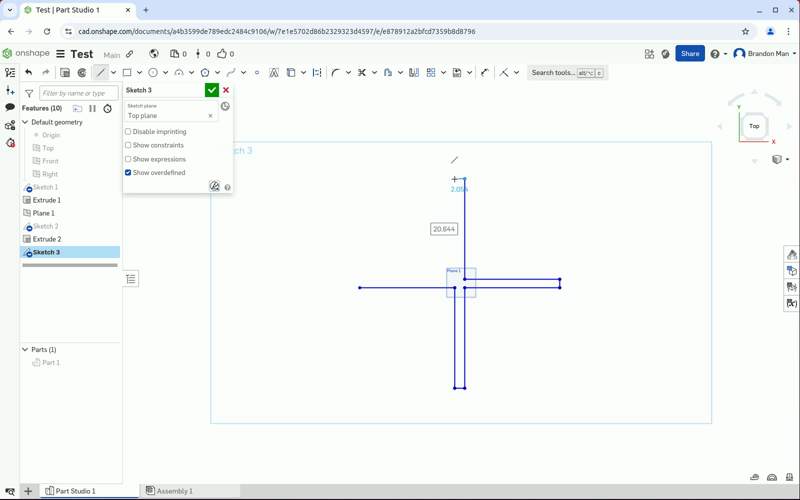
click(454, 178)
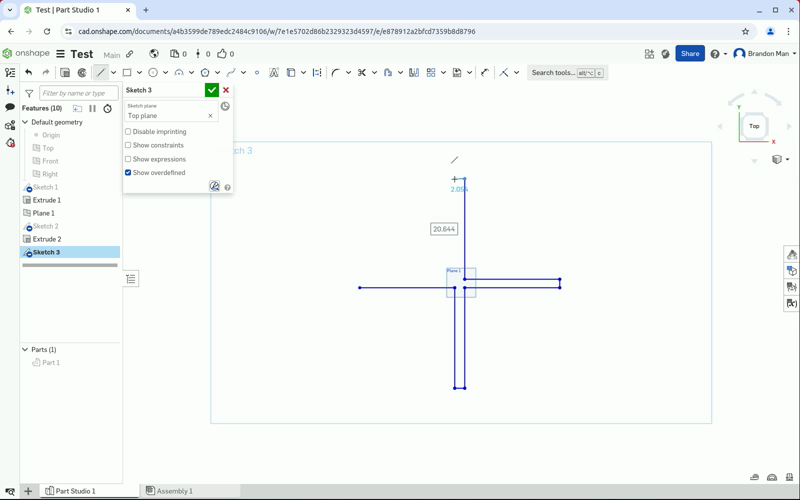
key_up(shift)
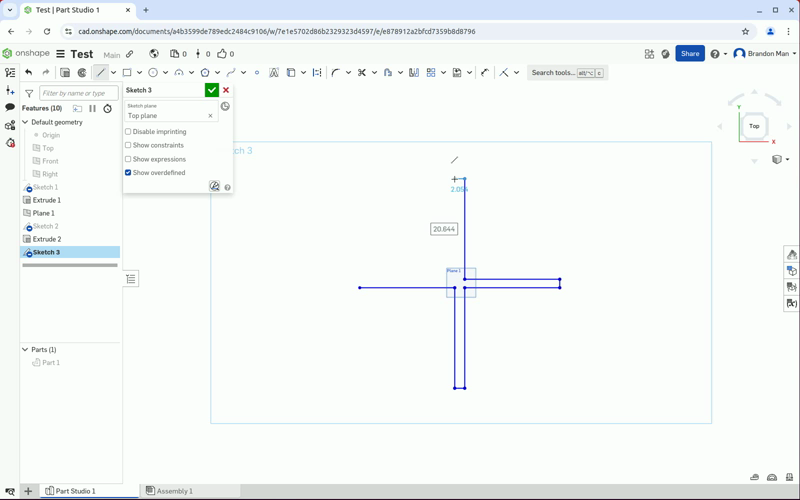
key_down(shift)
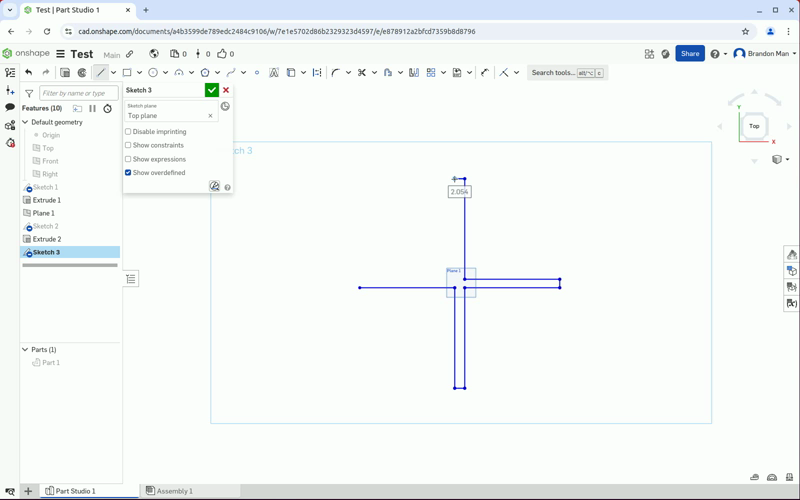
mouse_move(454, 279)
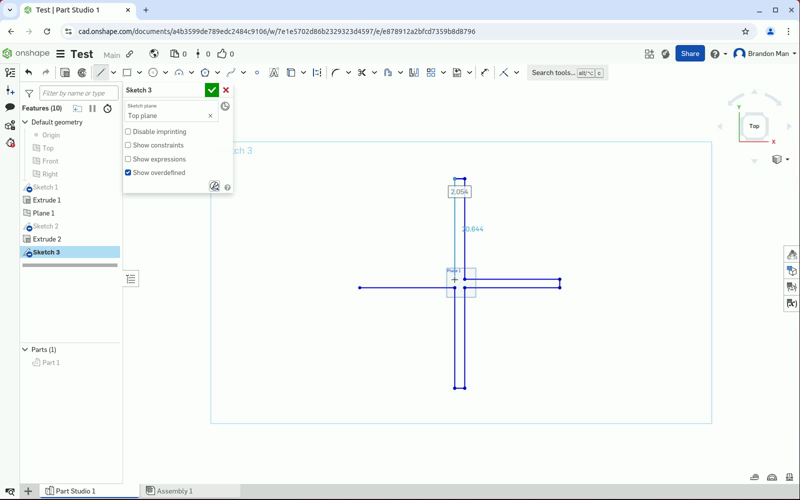
click(454, 279)
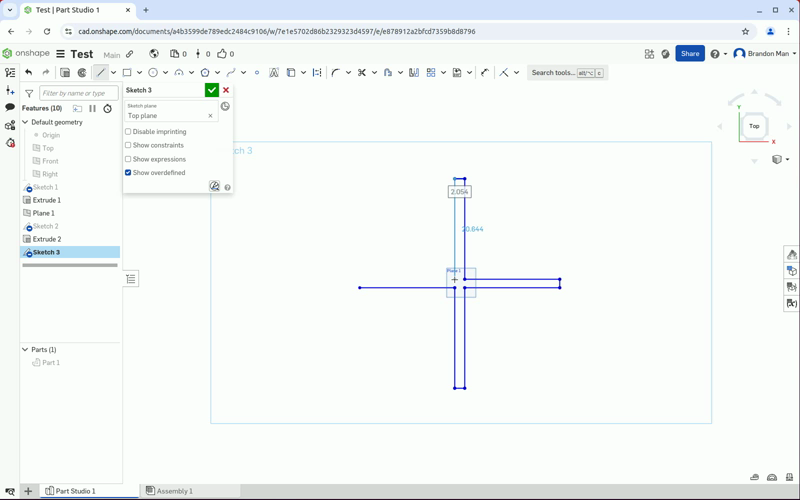
key_up(shift)
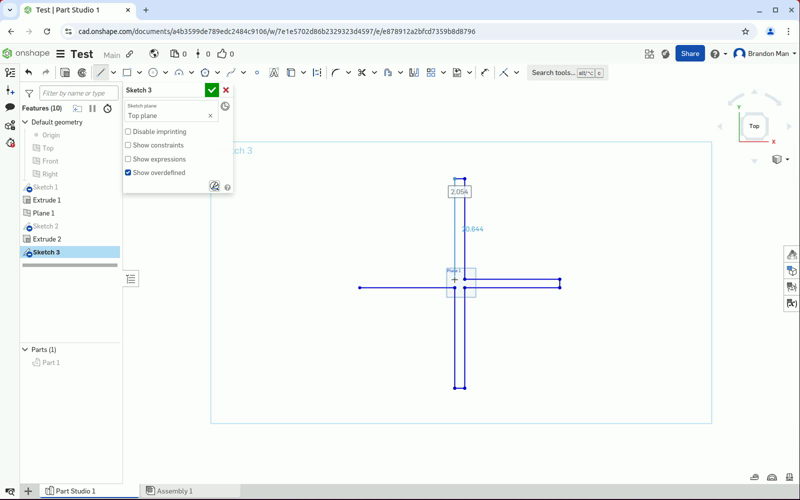
key_down(shift)
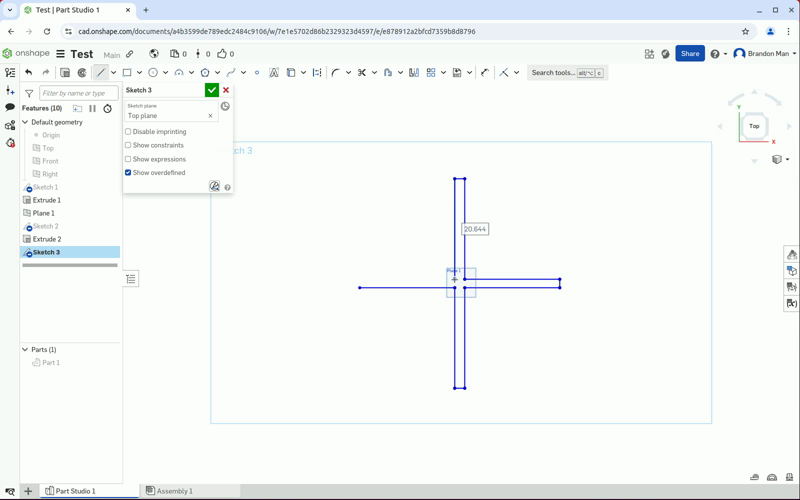
mouse_move(359, 279)
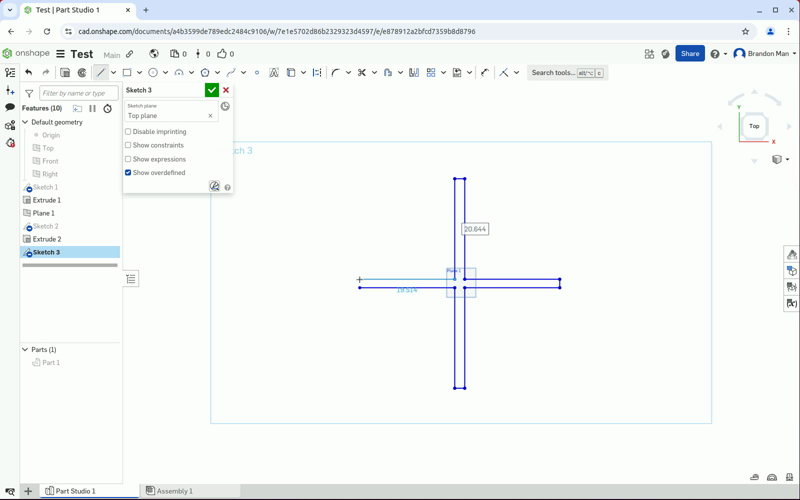
click(359, 279)
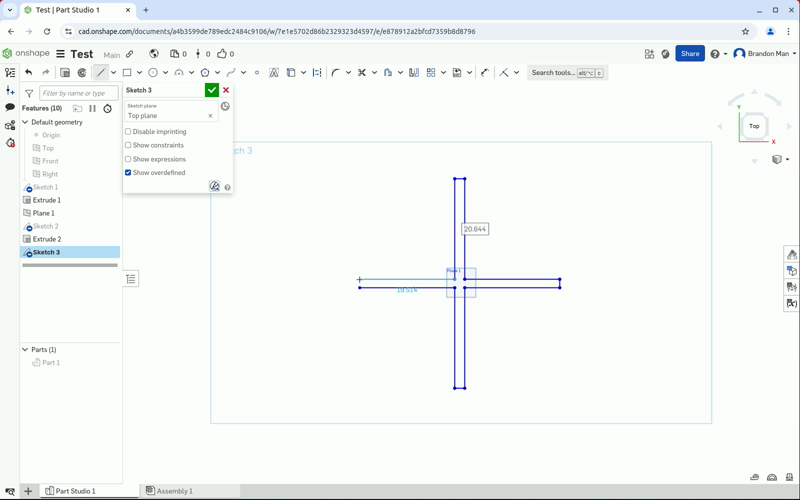
key_up(shift)
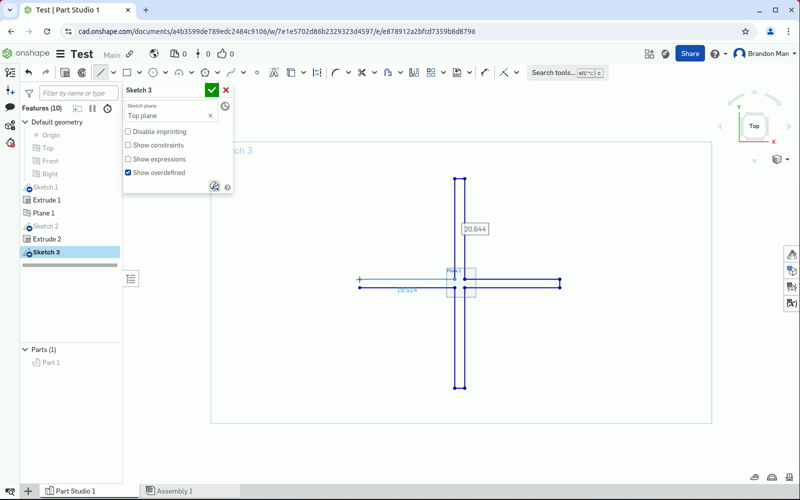
mouse_move(389, 279)
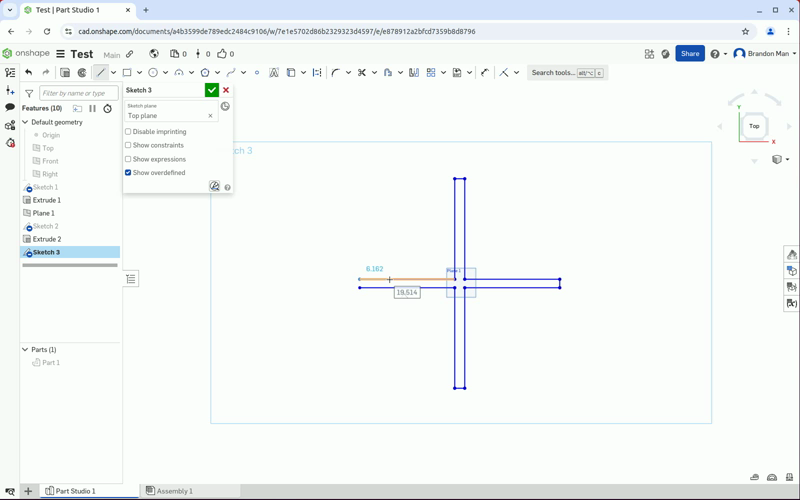
key_down(shift)
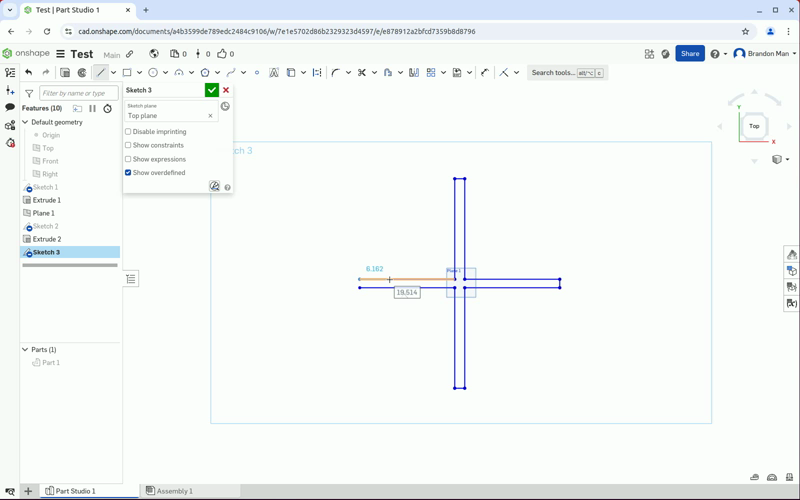
mouse_move(359, 287)
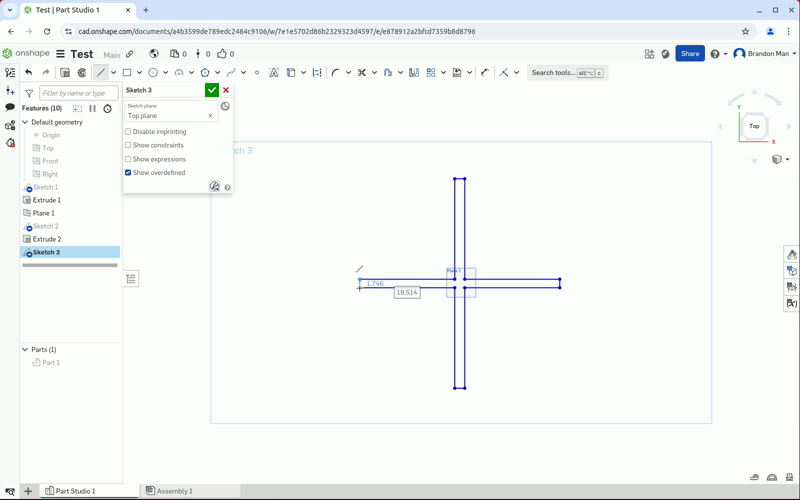
key_up(shift)
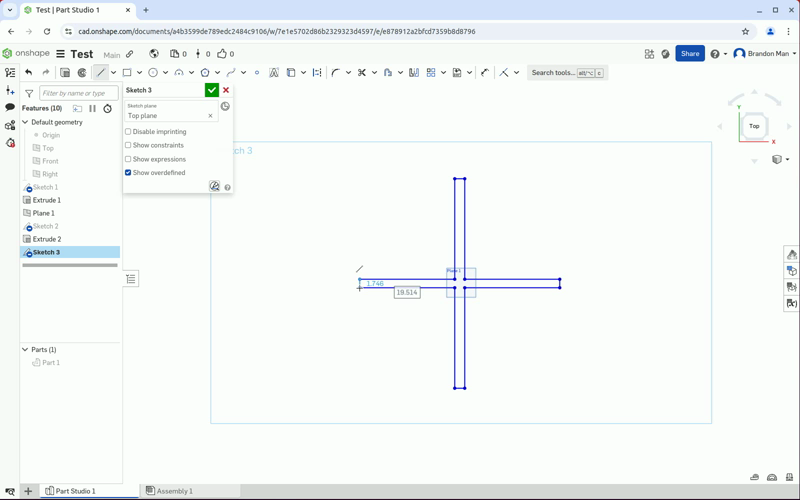
click(359, 287)
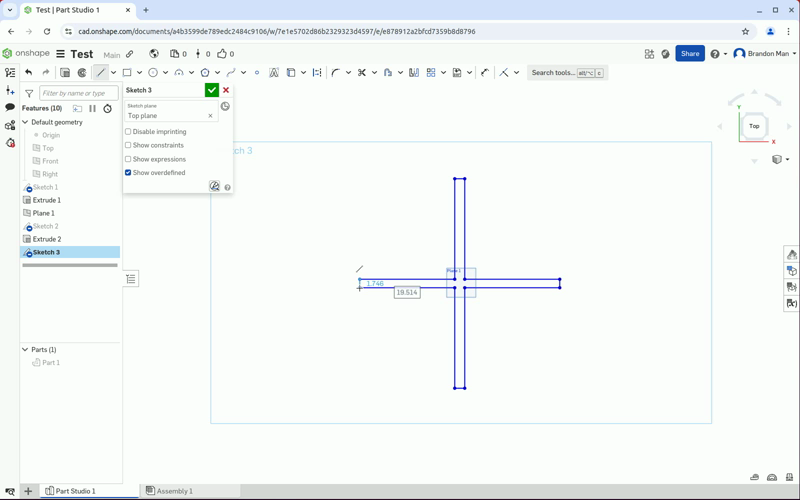
key(esc)
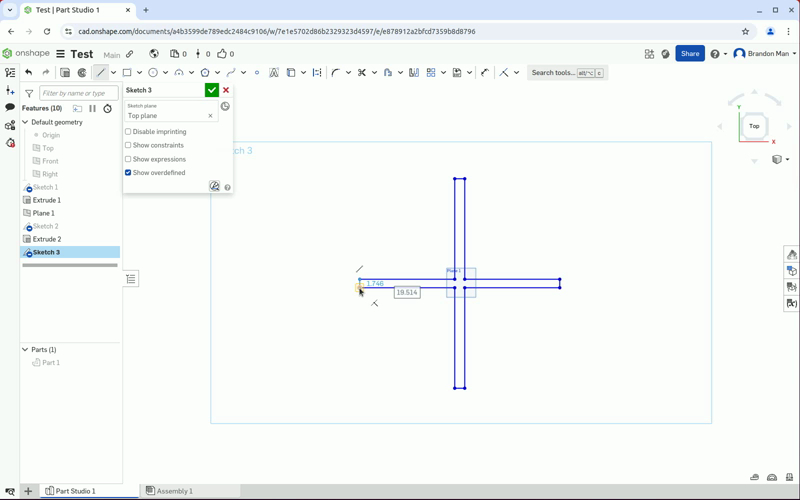
mouse_move(410, 283)
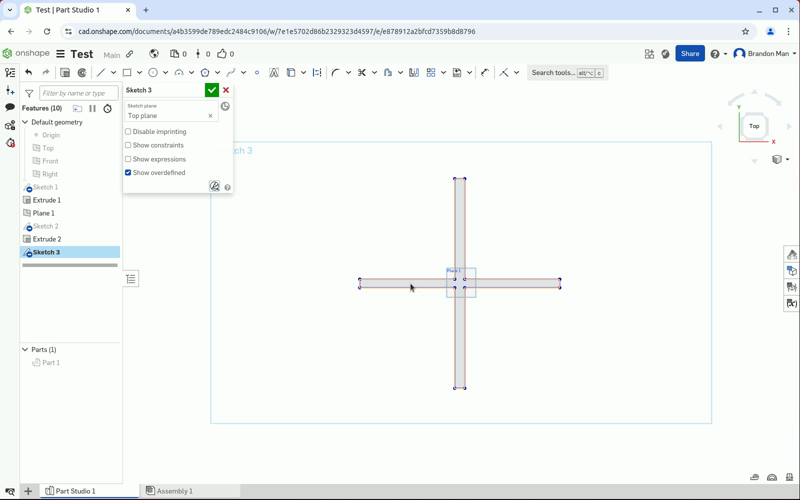
click(410, 283)
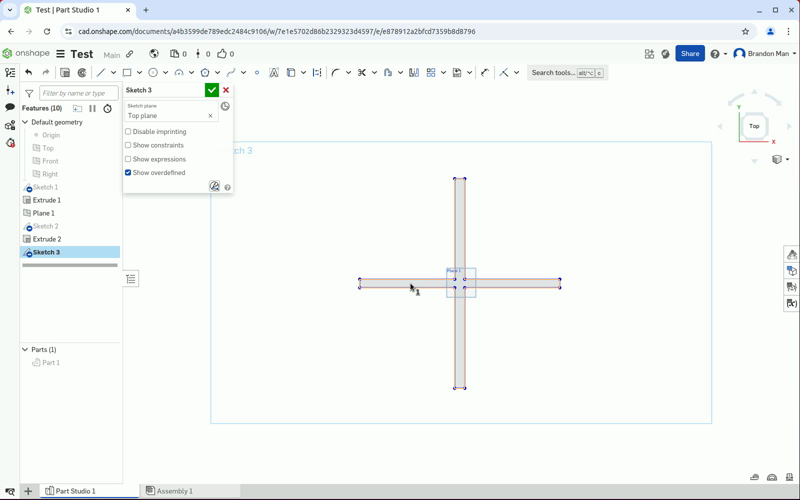
mouse_move(73, 352)
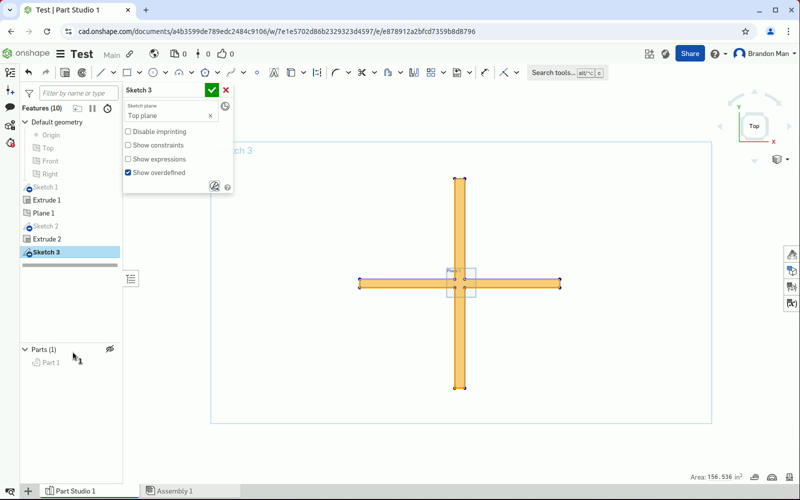
key(shift+y)
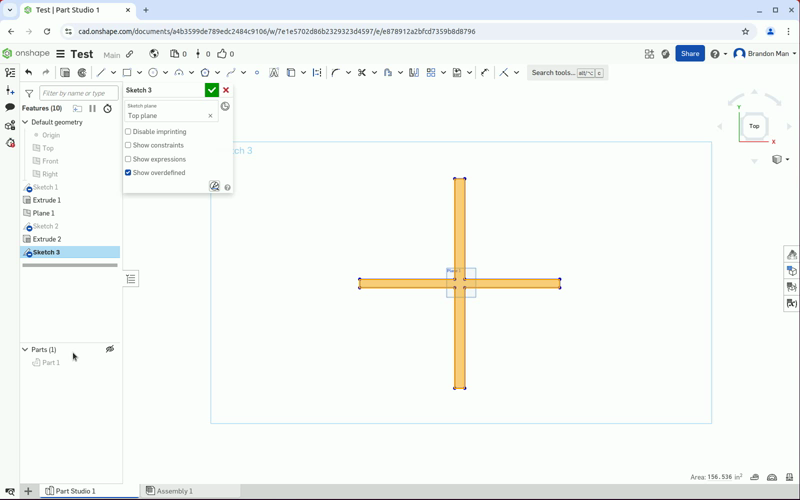
key(shift+e)
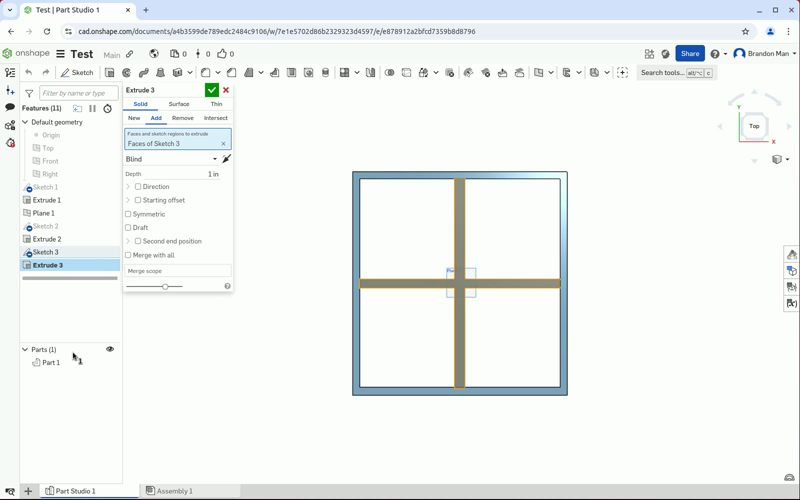
mouse_move(143, 106)
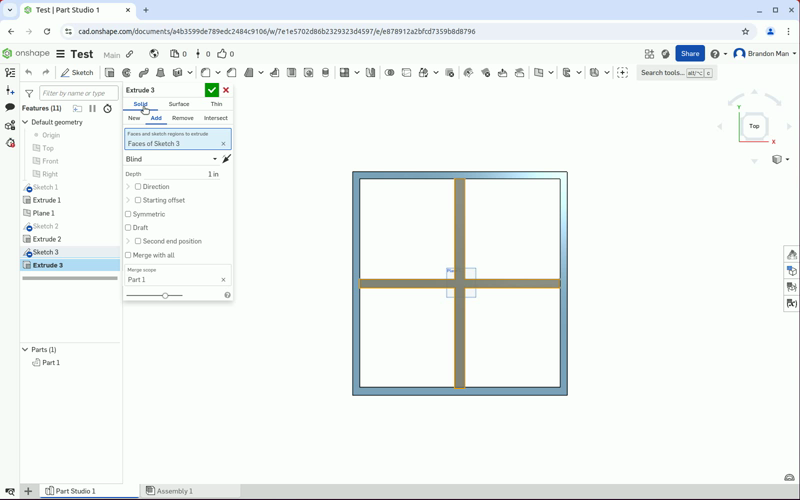
click(143, 106)
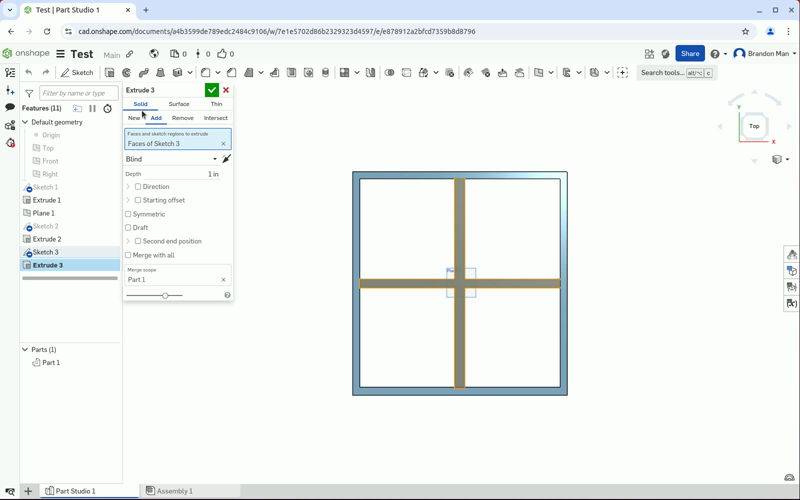
mouse_move(137, 120)
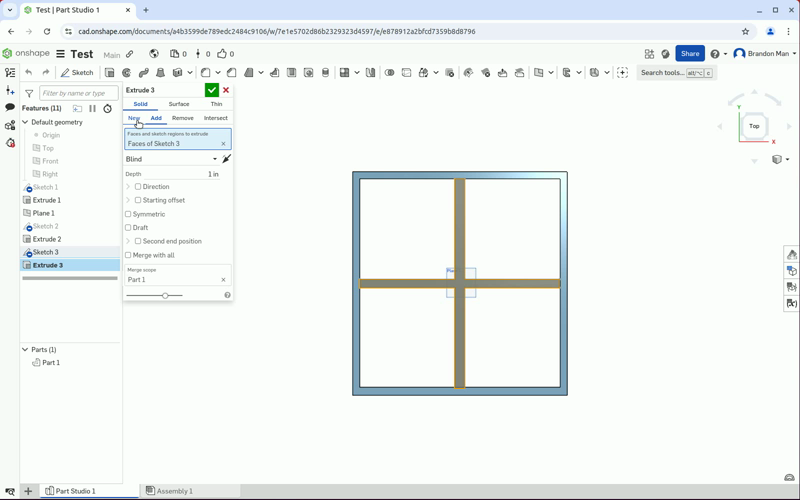
click(137, 120)
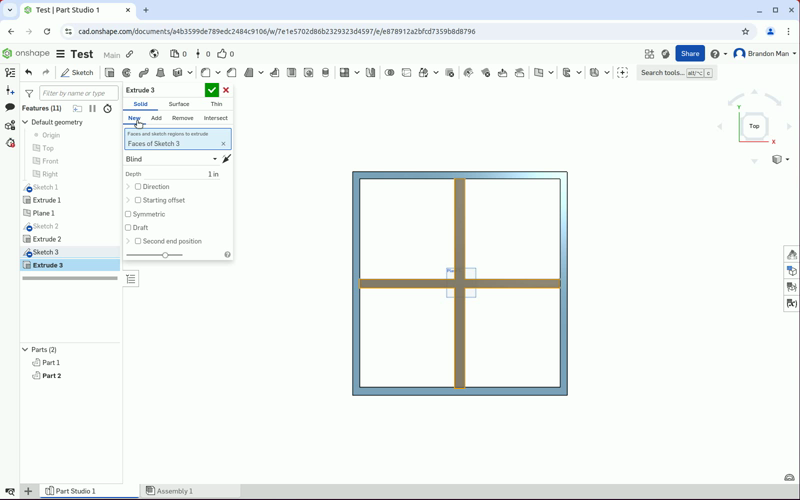
key(tab, 4)
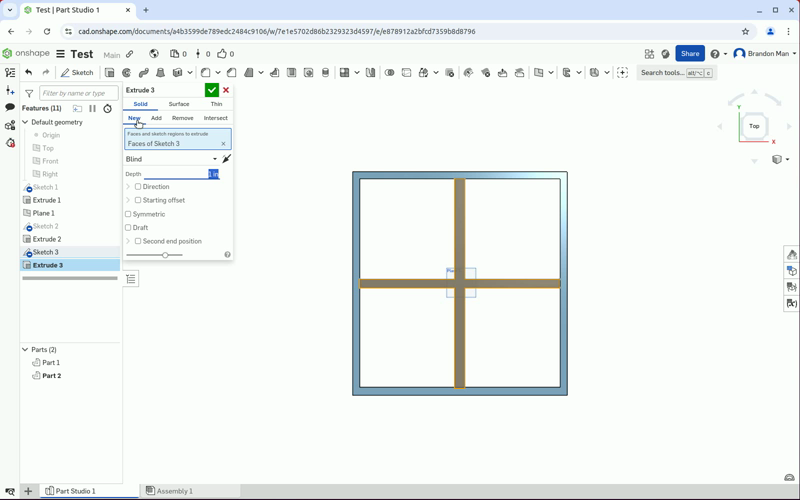
text(0.481)
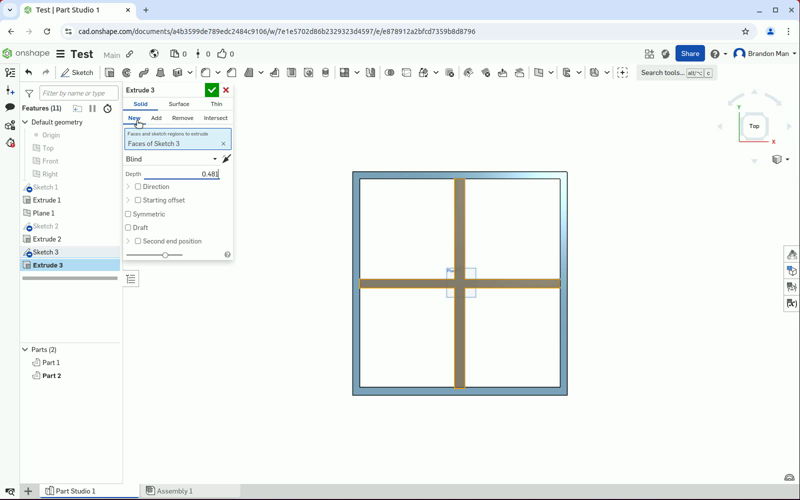
key(enter)
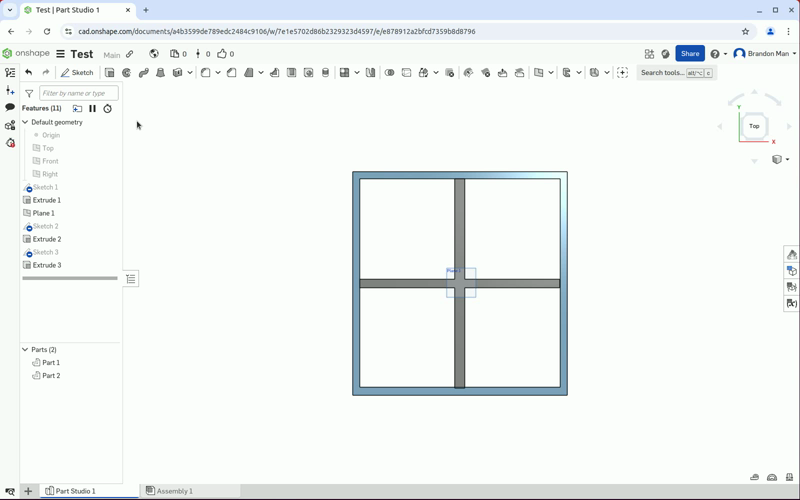
key(shift+h)
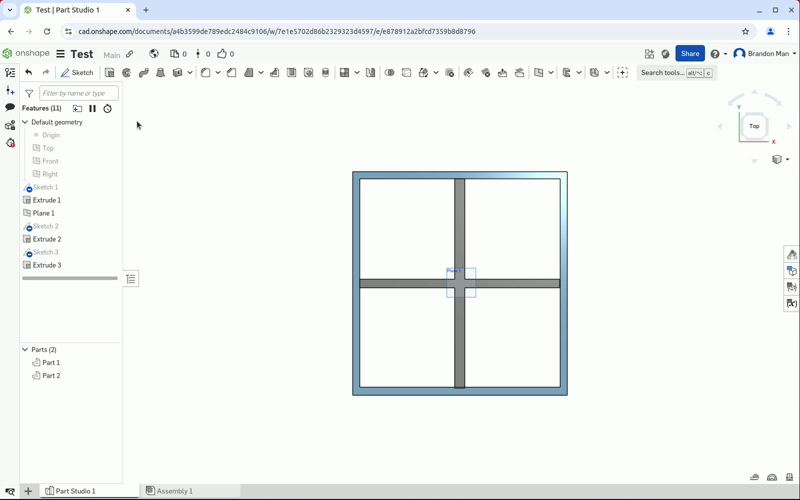
key(shift+h)
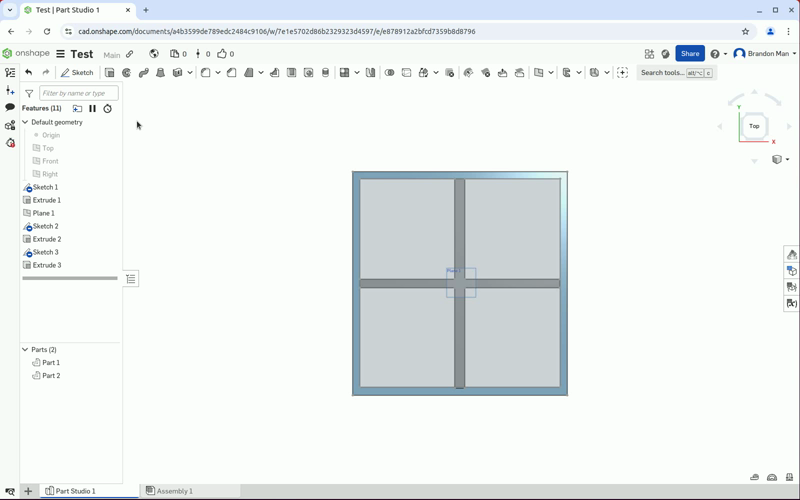
key(shift+7)
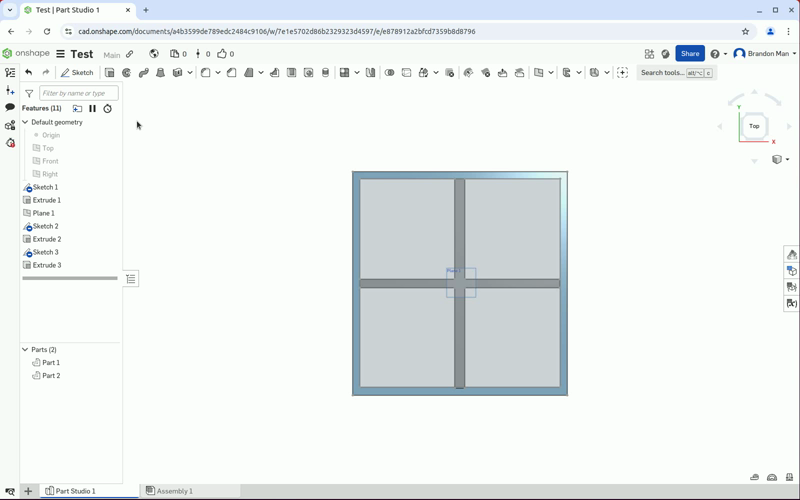
key(up, 3)
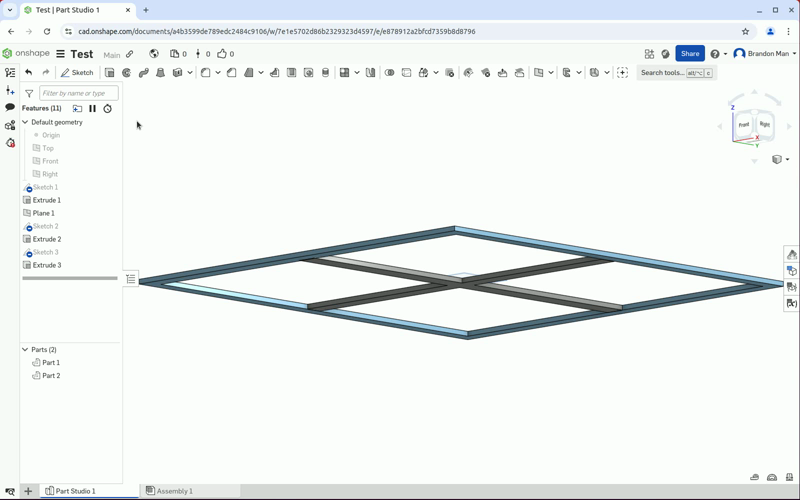
key(left, 3)
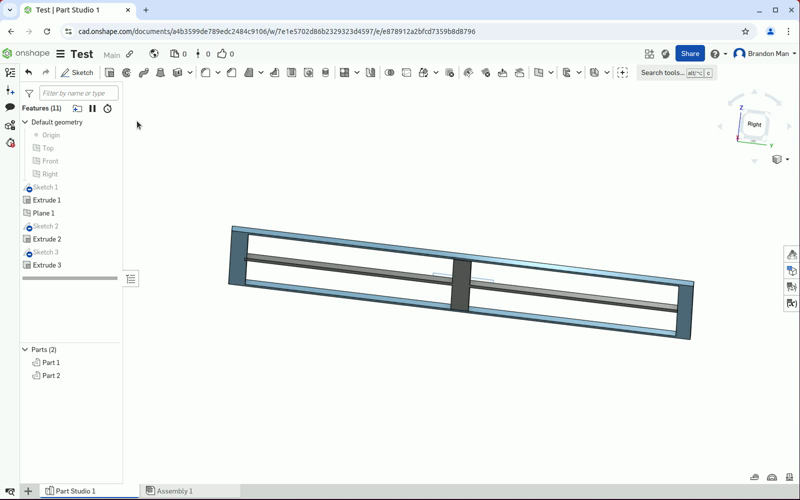
key(right, 3)
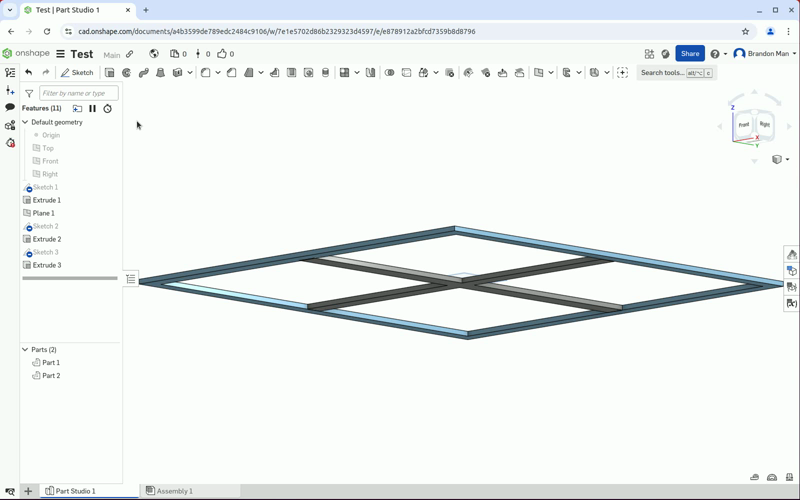
key(down, 3)
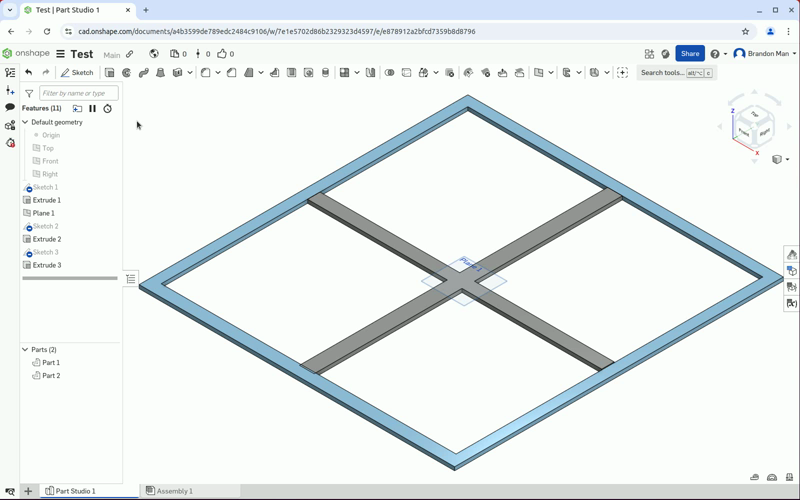
mouse_move(73, 189)
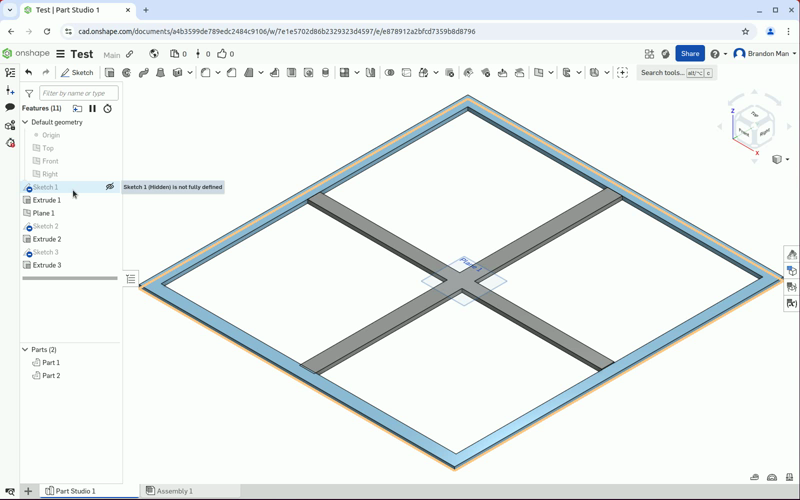
click(73, 189)